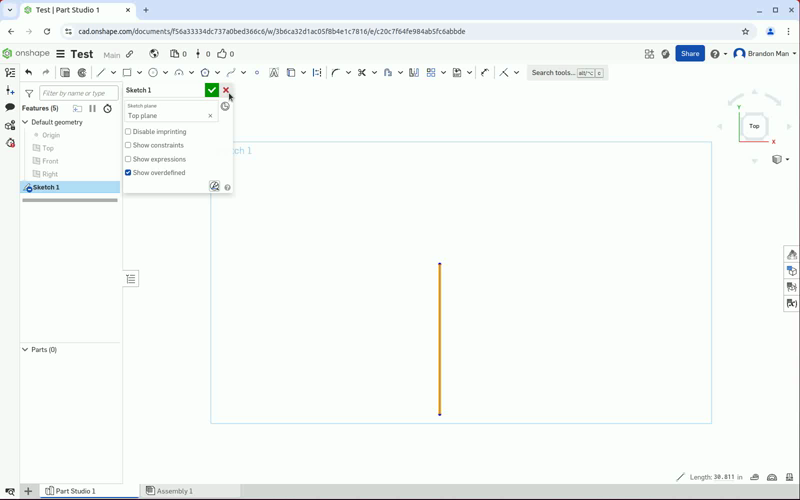
key(shift+h)
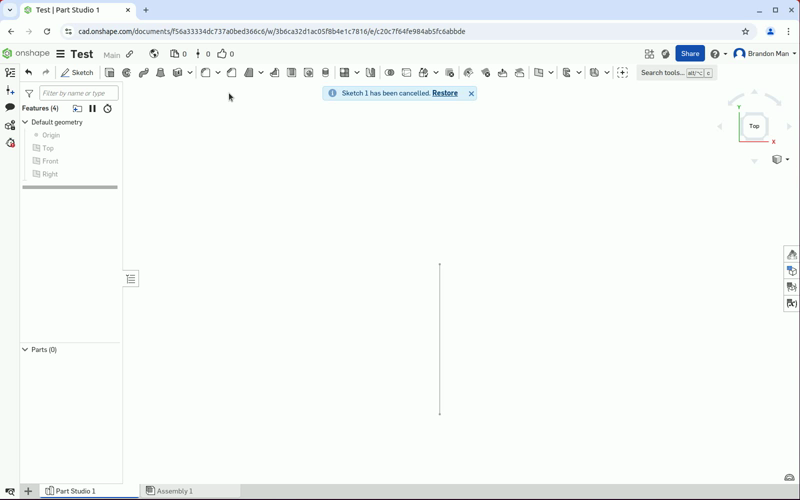
mouse_move(73, 352)
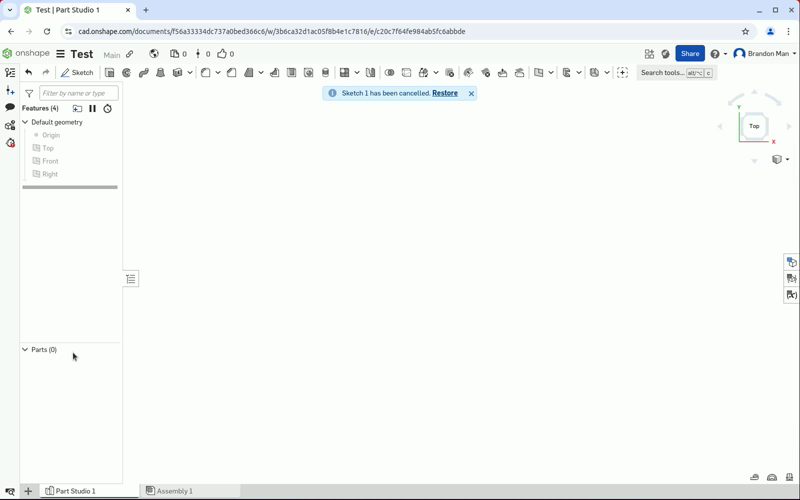
key(y)
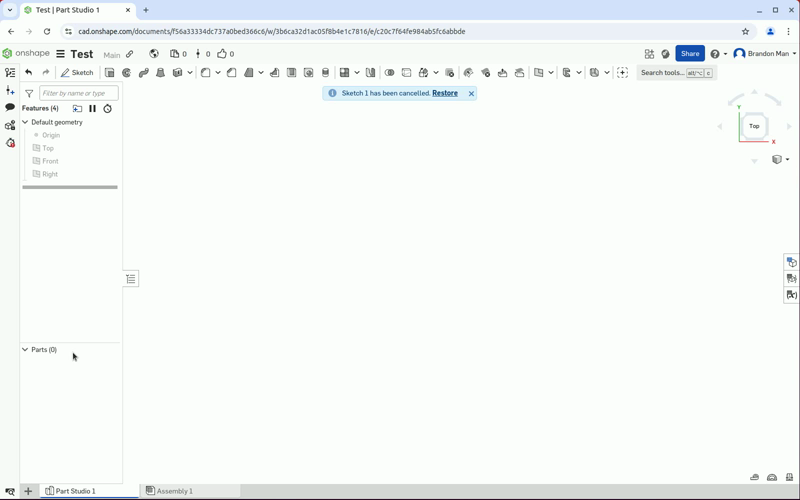
key(shift+p)
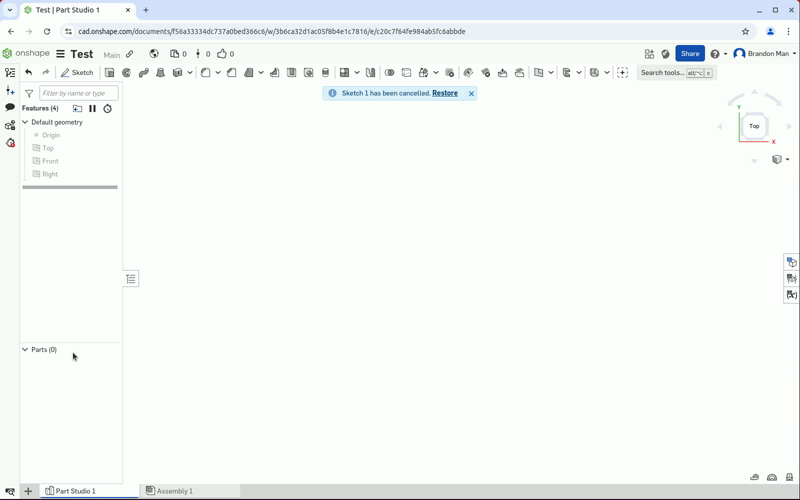
key(space)
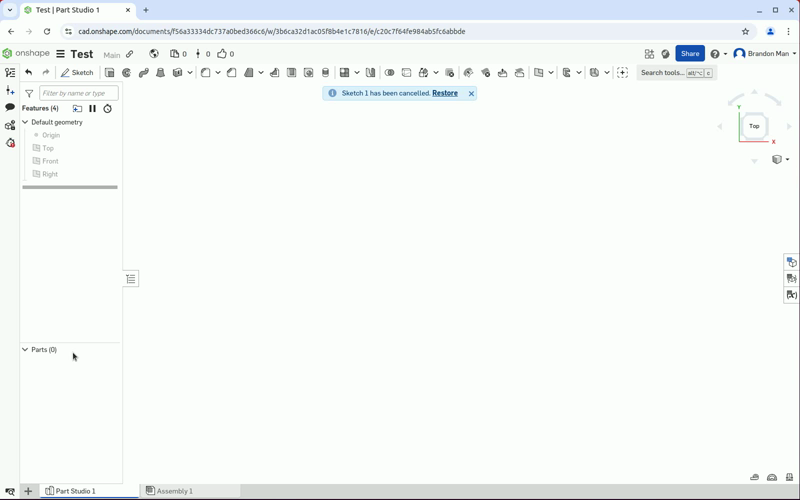
key_down(shift)
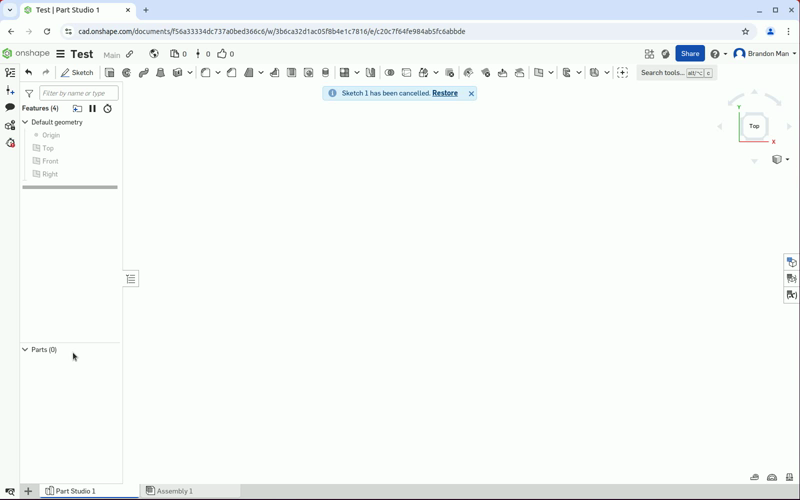
key(up)
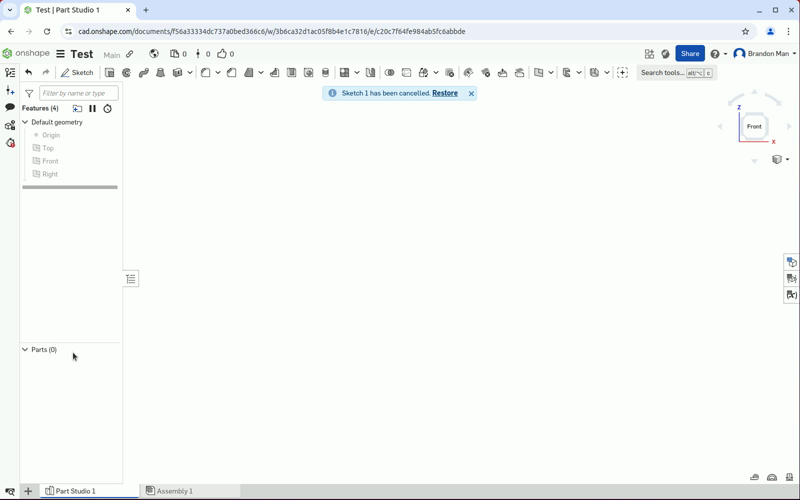
key_up(shift)
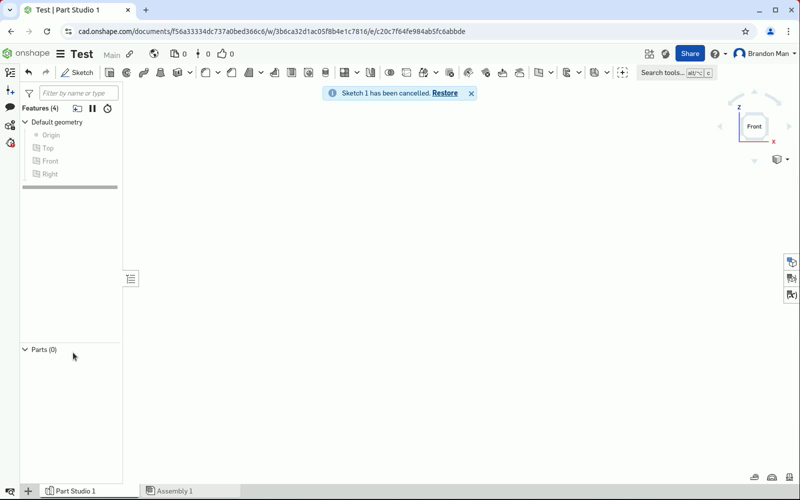
mouse_move(73, 352)
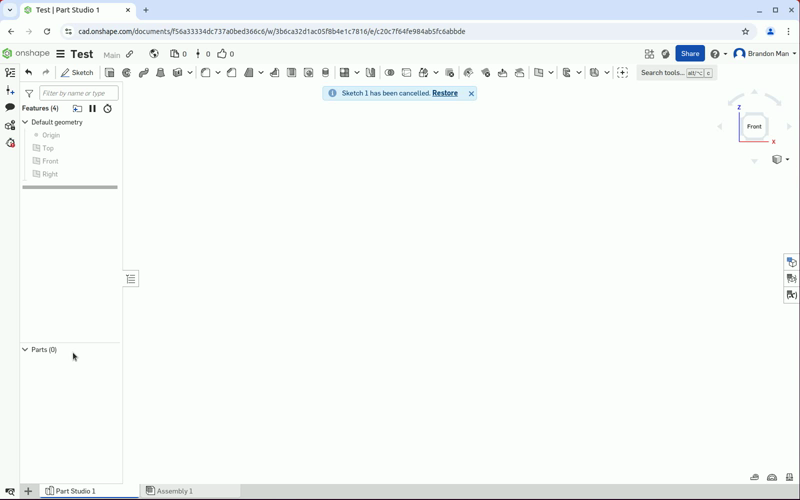
key(shift+y)
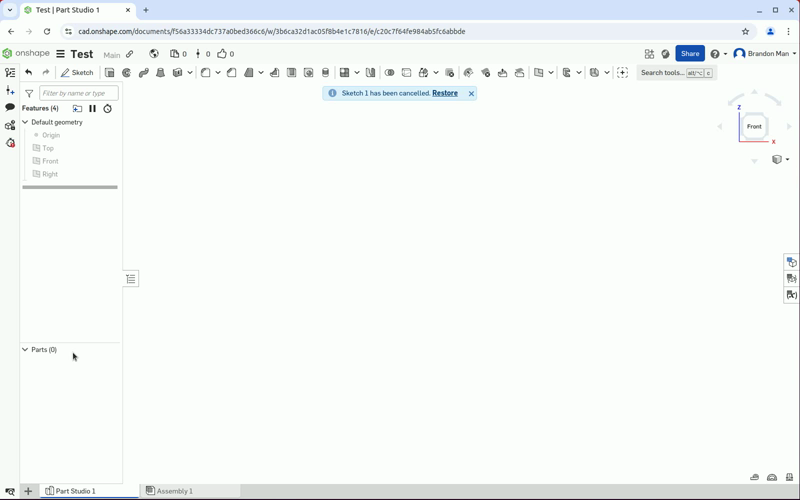
key(shift+s)
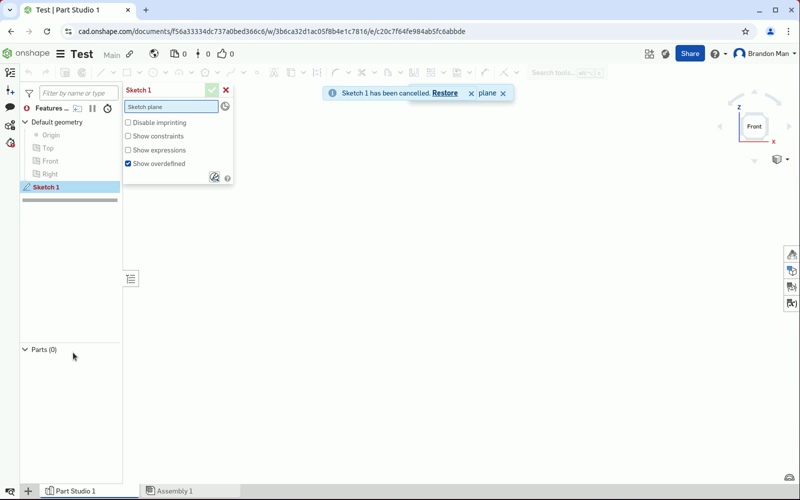
mouse_move(73, 163)
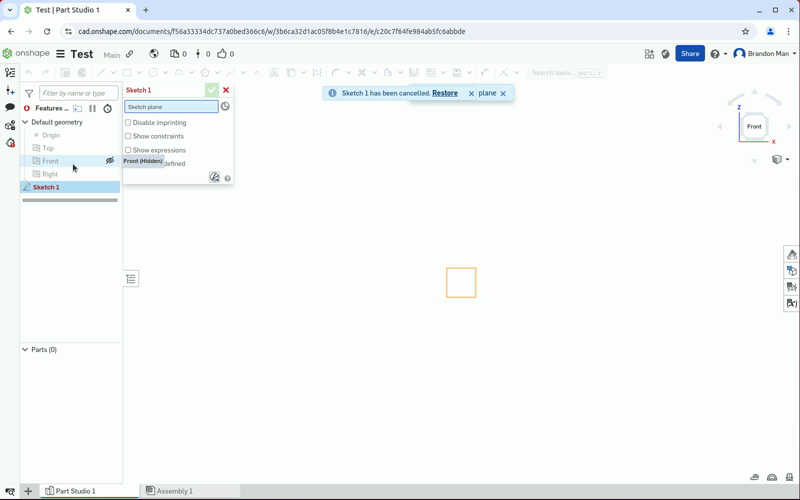
click(73, 163)
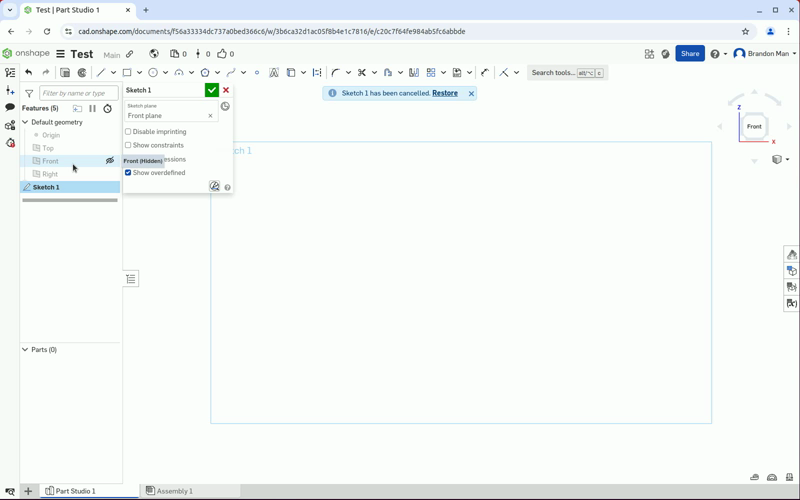
mouse_move(73, 352)
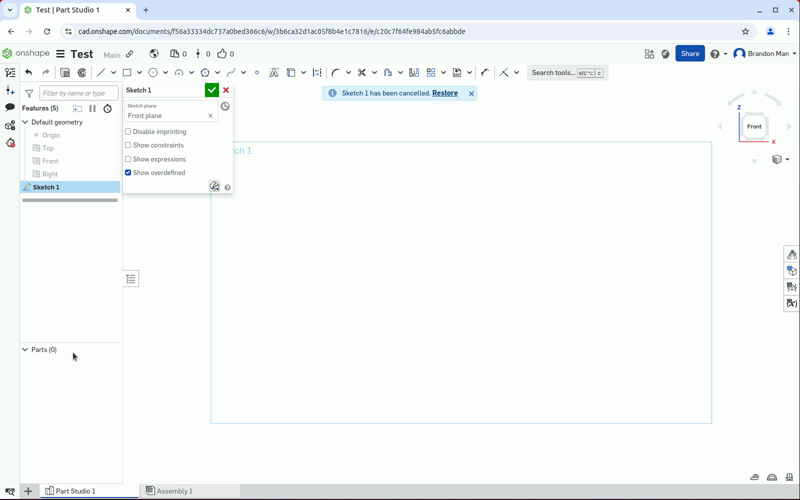
key(y)
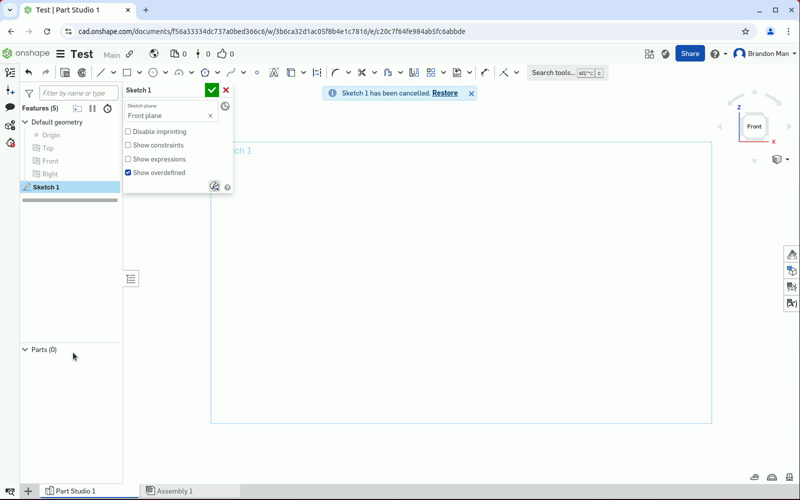
key(l)
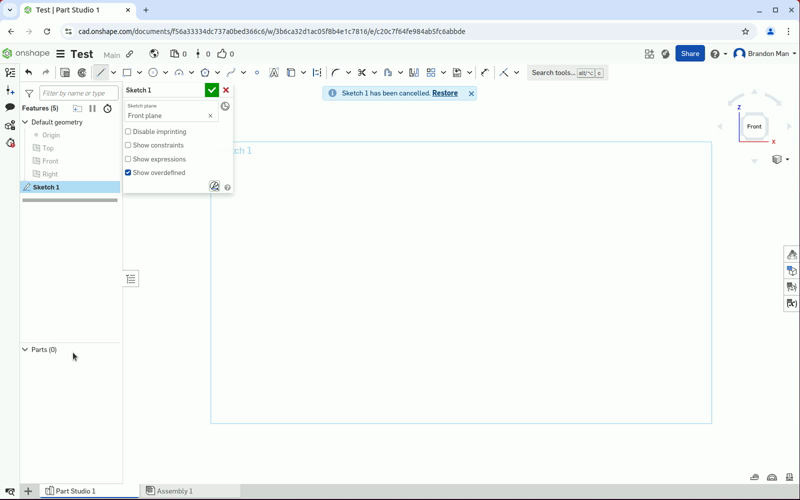
key_down(shift)
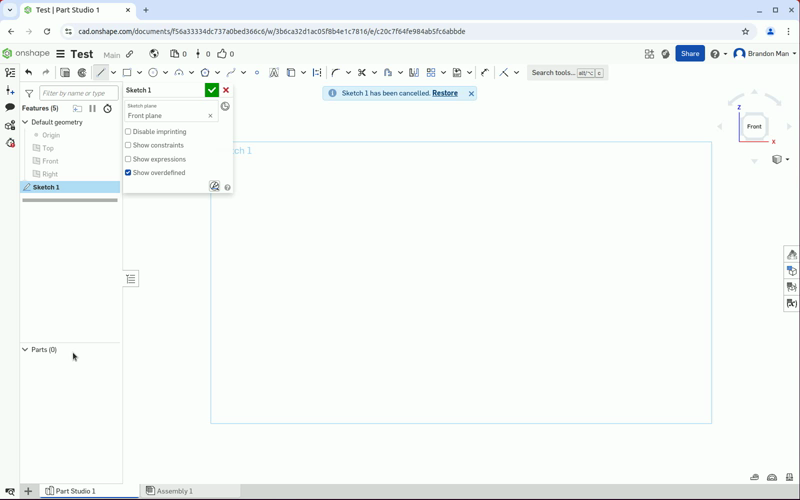
mouse_move(348, 343)
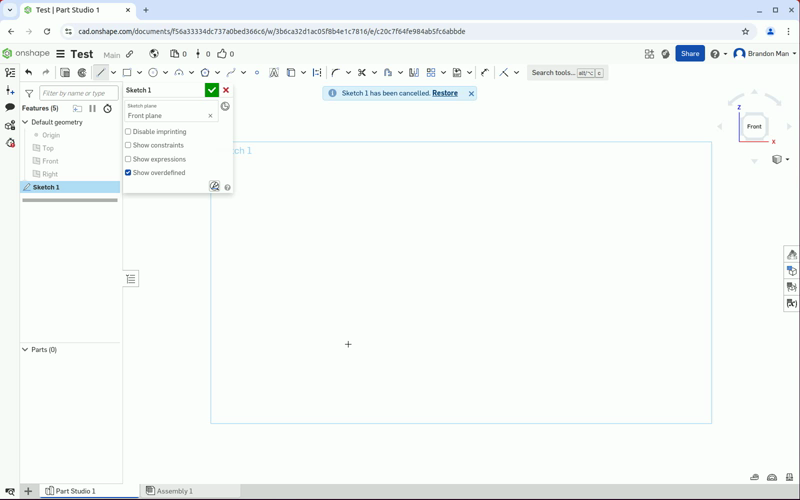
click(348, 343)
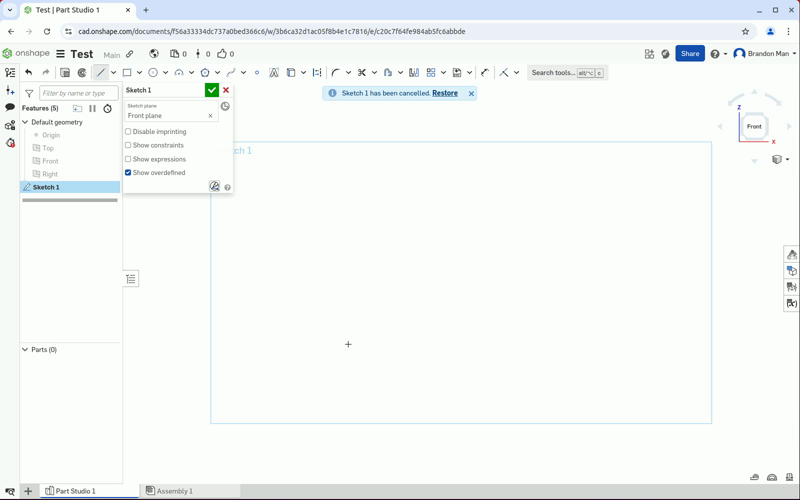
key_up(shift)
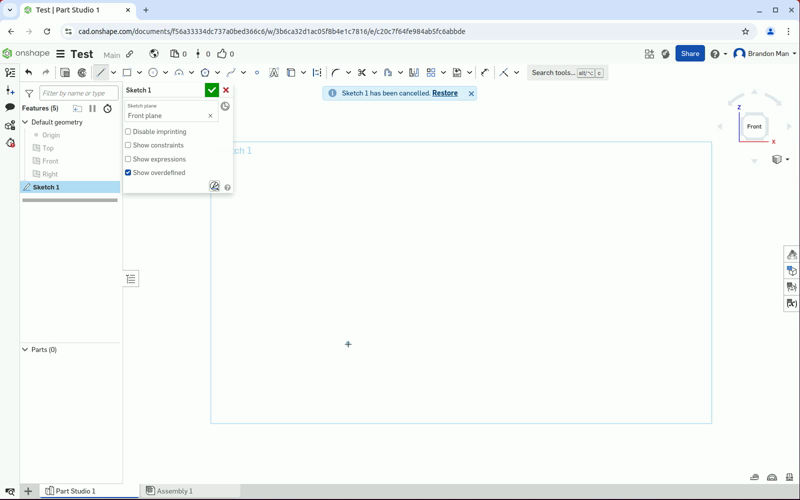
key_down(shift)
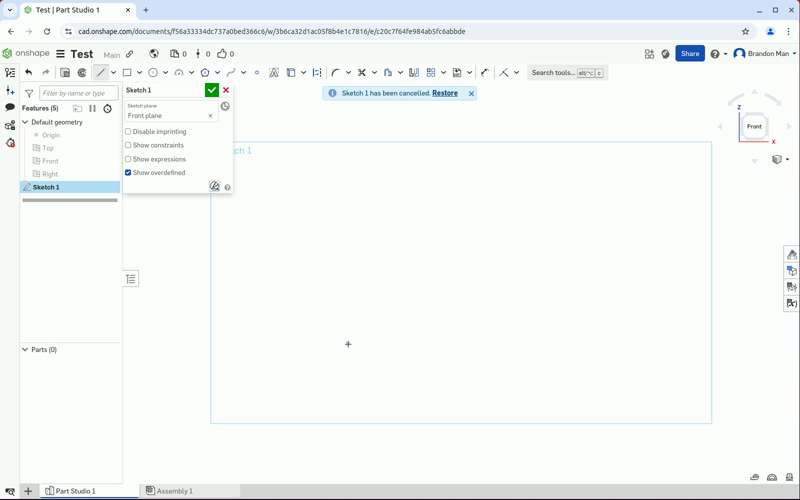
mouse_move(572, 343)
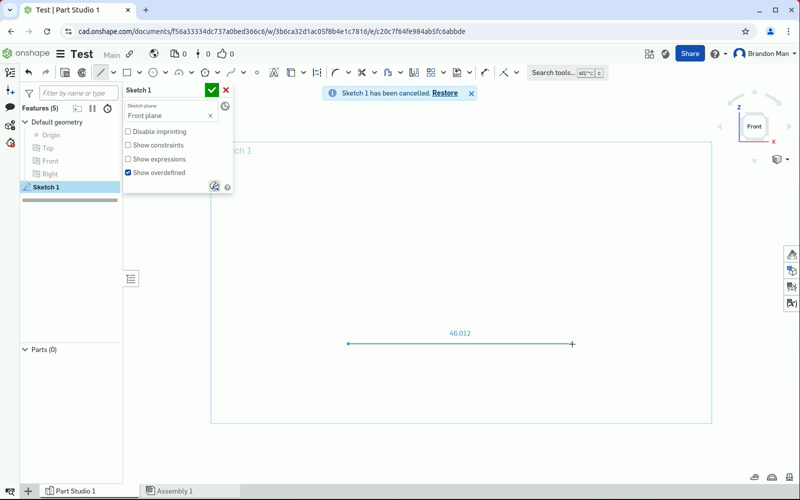
click(572, 343)
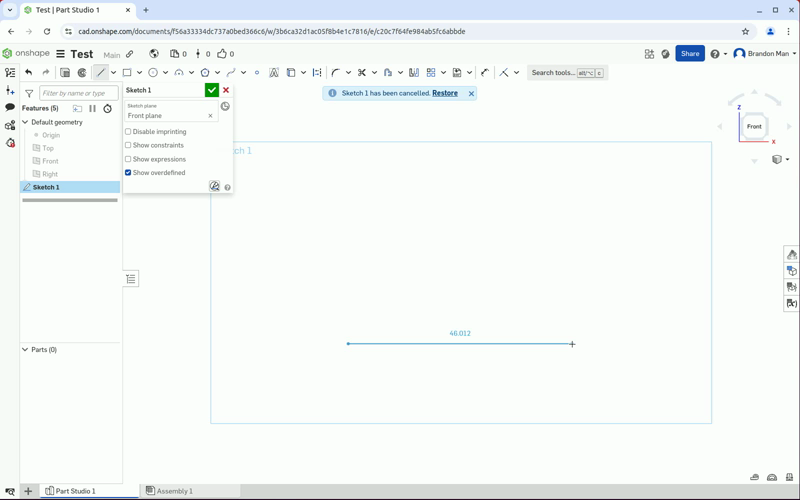
key_up(shift)
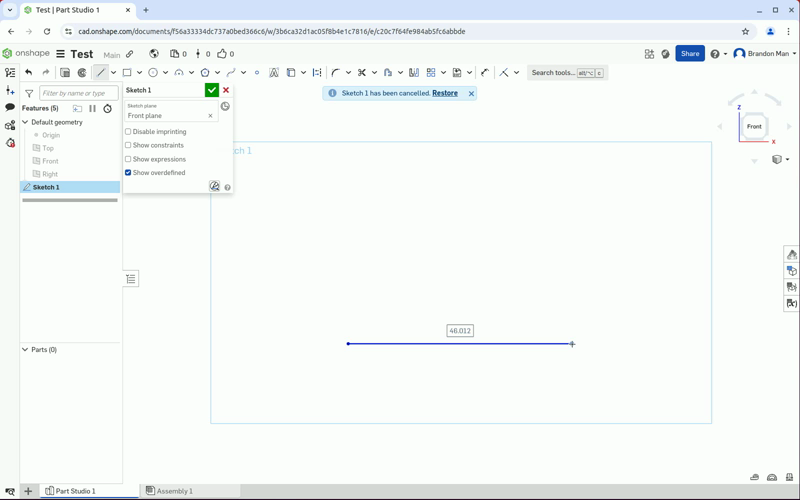
key_down(shift)
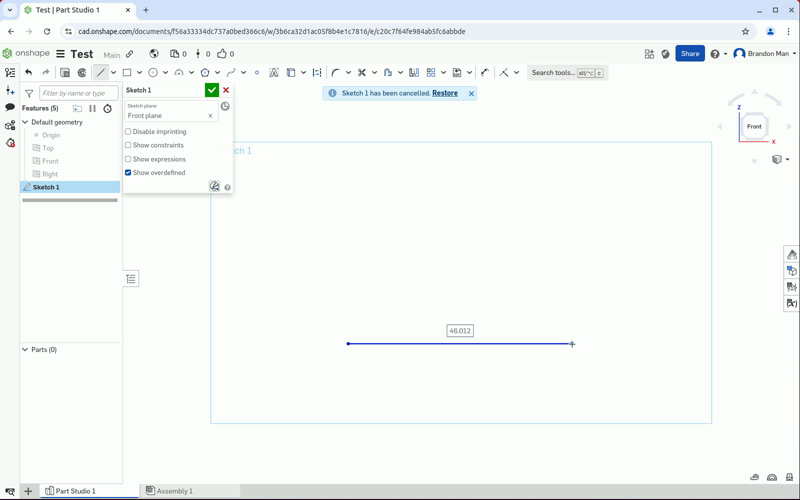
mouse_move(572, 221)
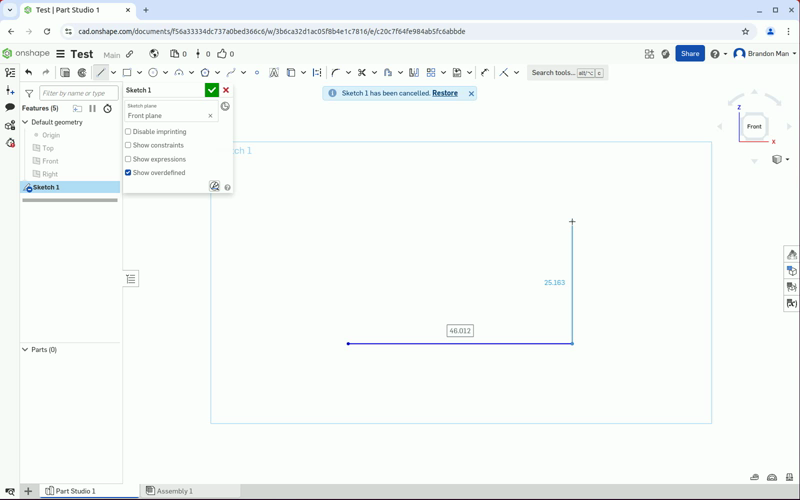
click(572, 221)
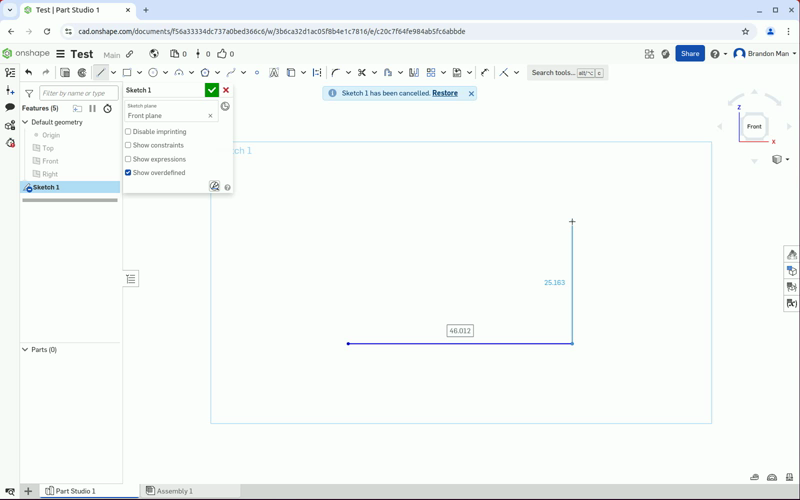
key_up(shift)
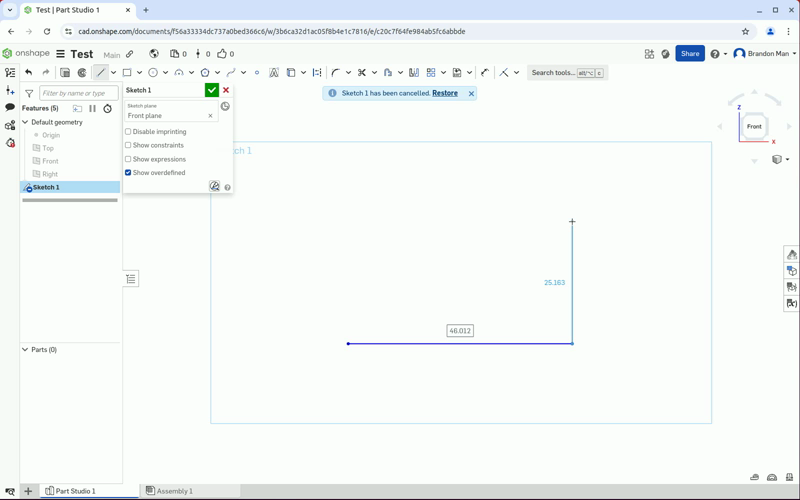
key_down(shift)
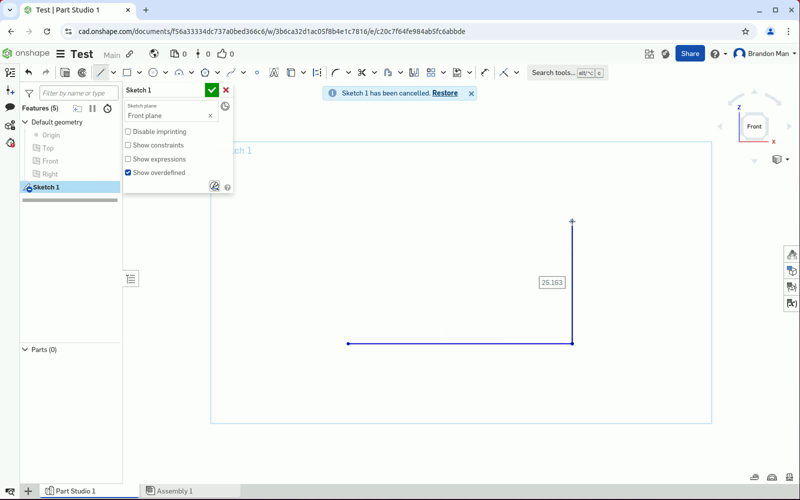
mouse_move(348, 221)
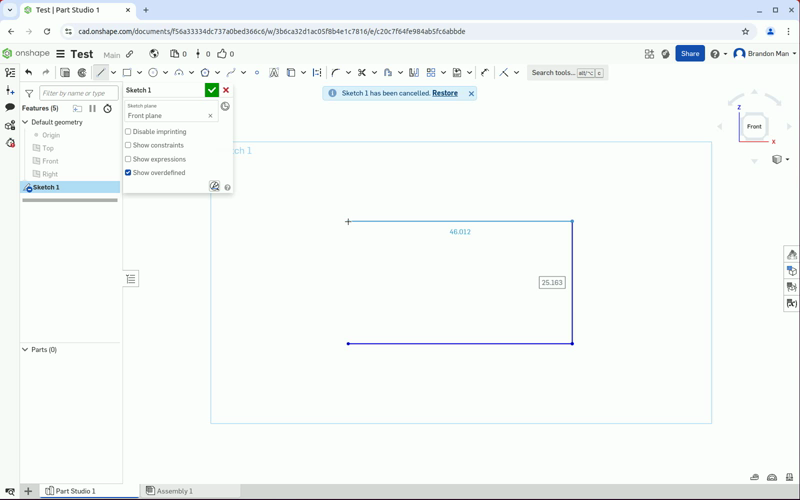
click(348, 221)
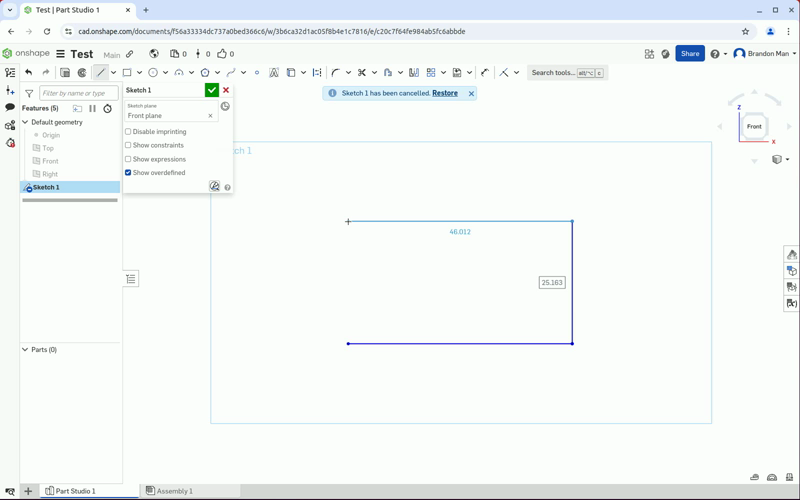
key_up(shift)
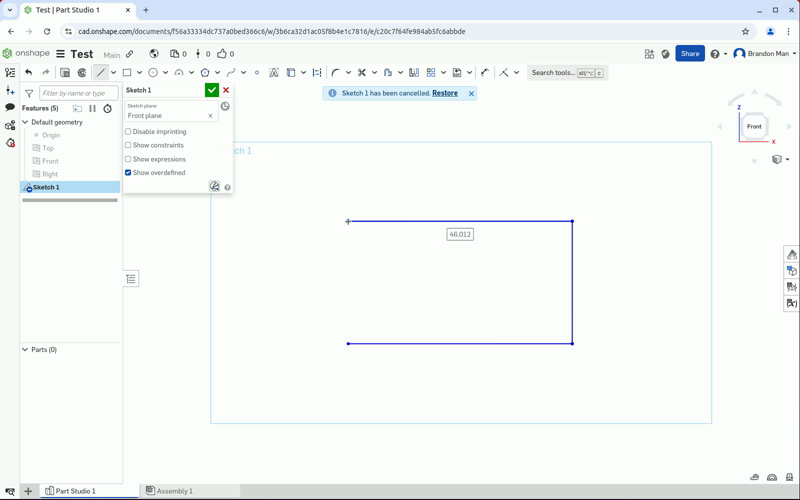
key_down(shift)
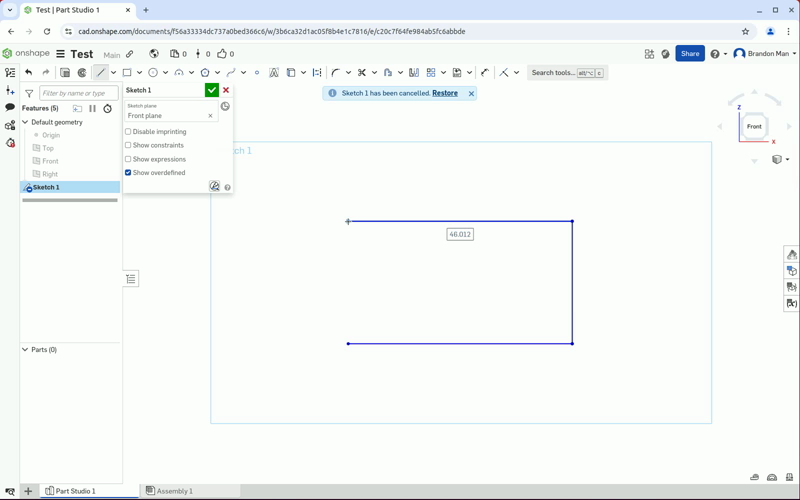
mouse_move(348, 343)
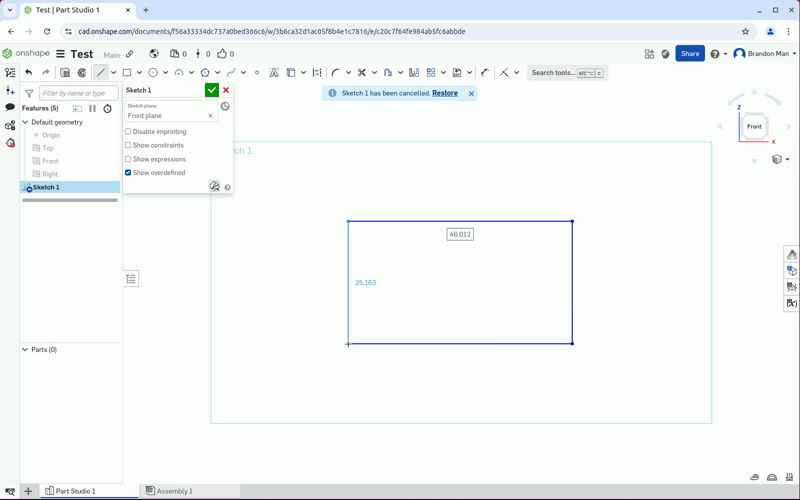
key_up(shift)
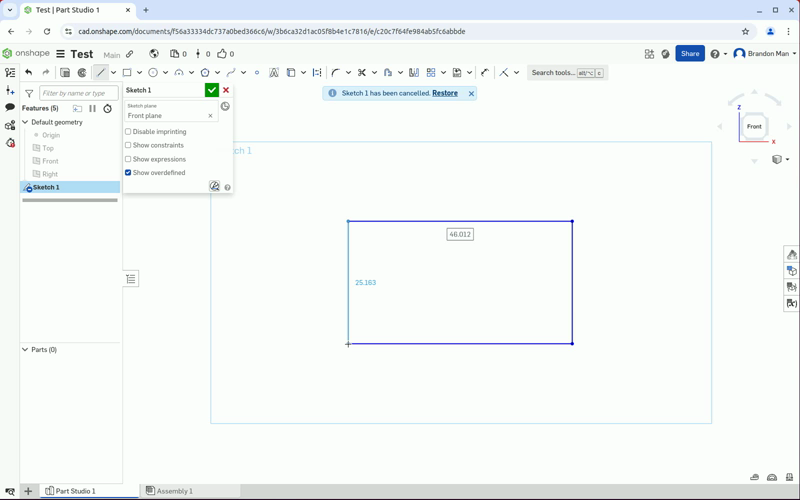
click(348, 343)
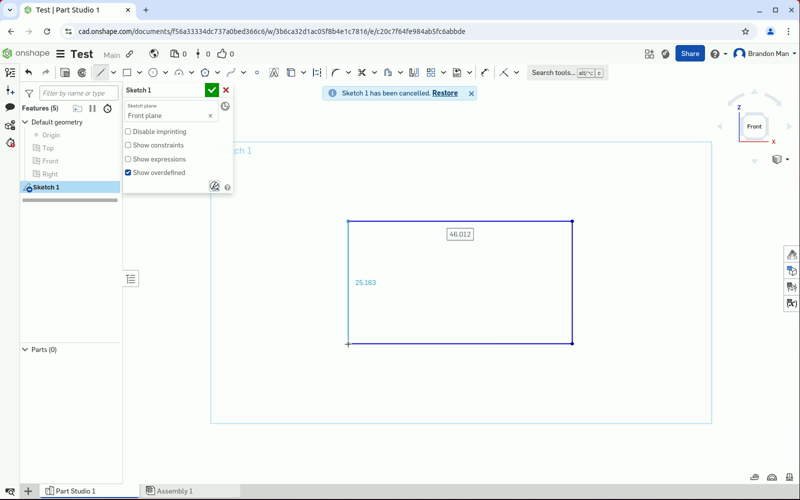
key(esc)
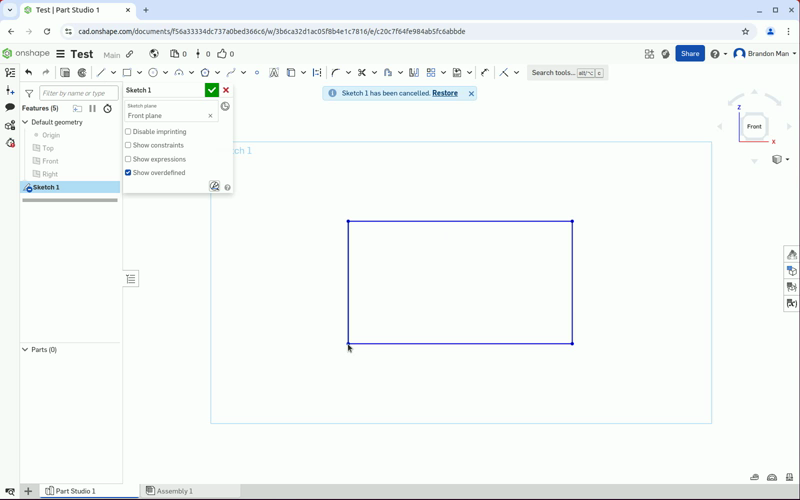
mouse_move(480, 272)
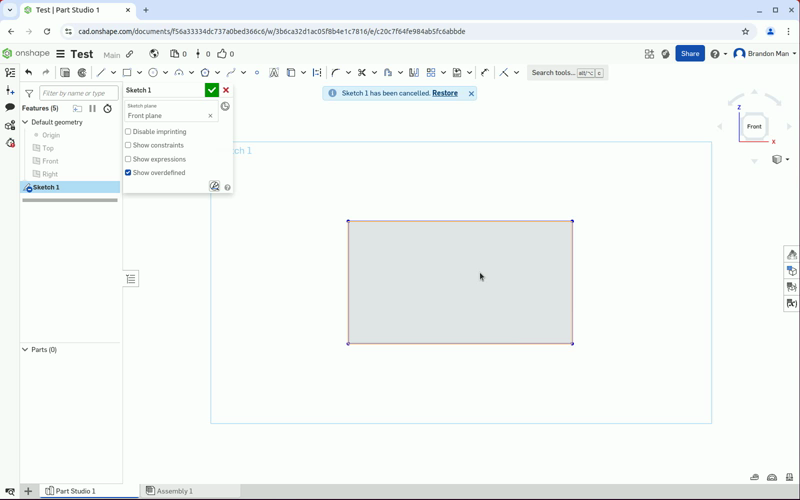
click(480, 272)
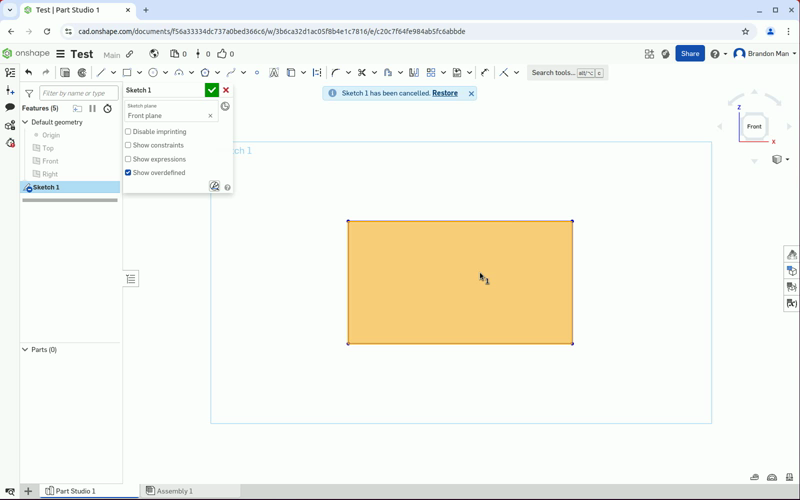
mouse_move(73, 352)
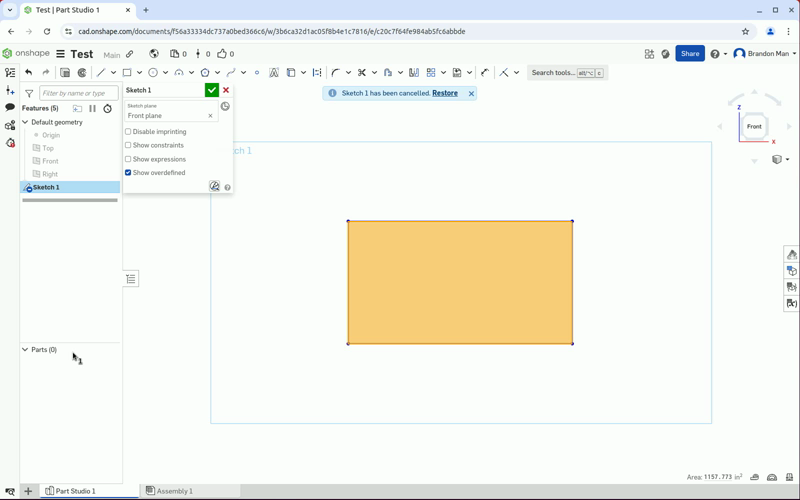
key(shift+y)
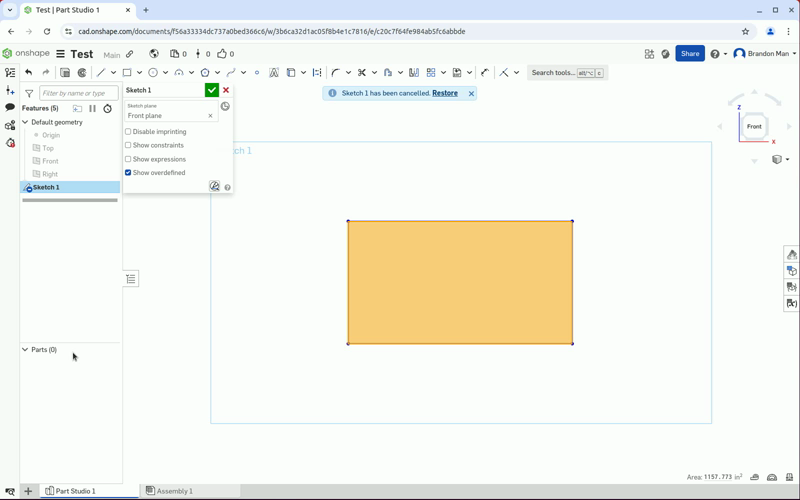
key(shift+e)
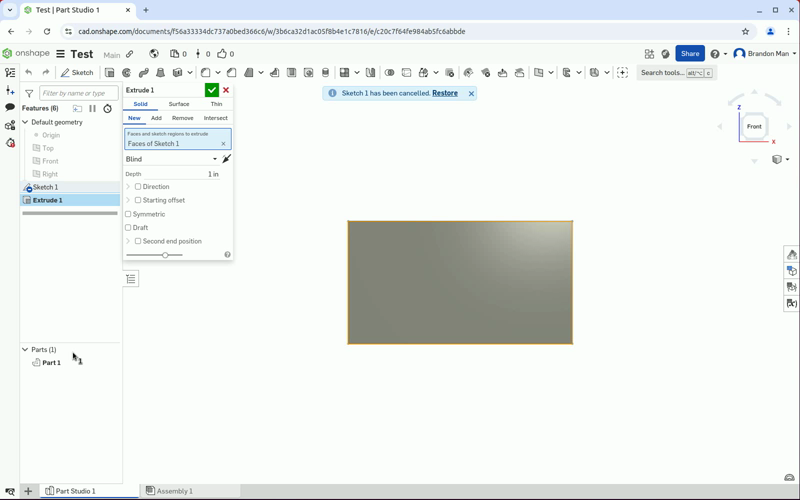
mouse_move(143, 106)
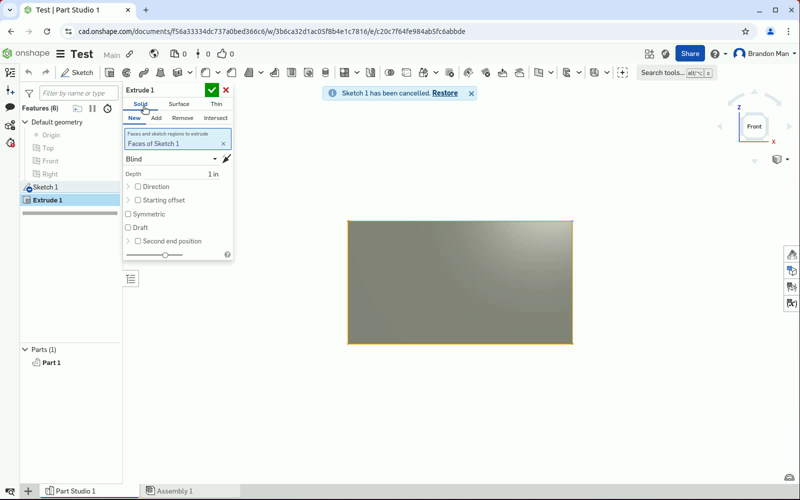
click(143, 106)
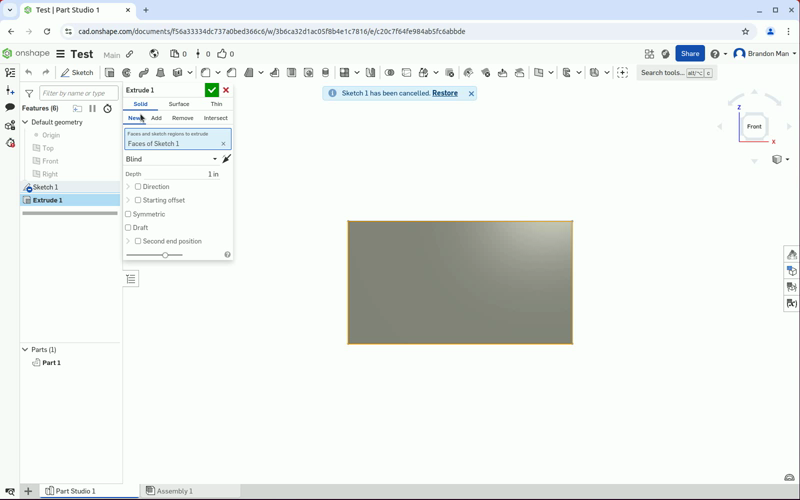
mouse_move(137, 120)
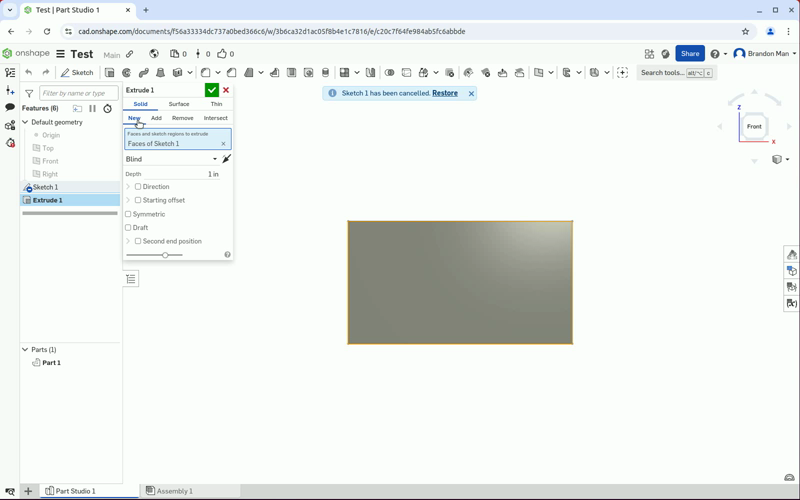
click(137, 120)
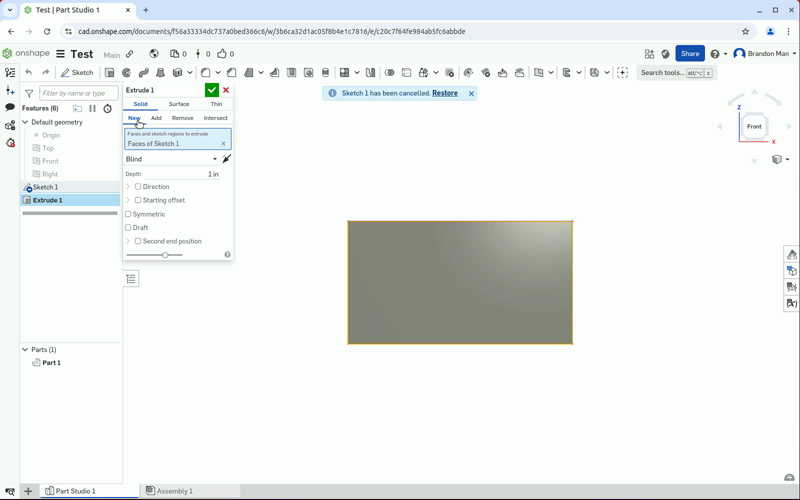
key(tab, 4)
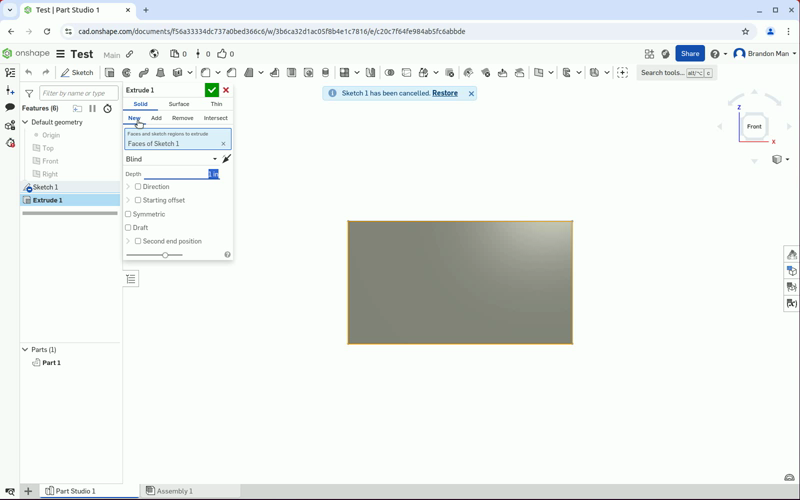
text(1.926)
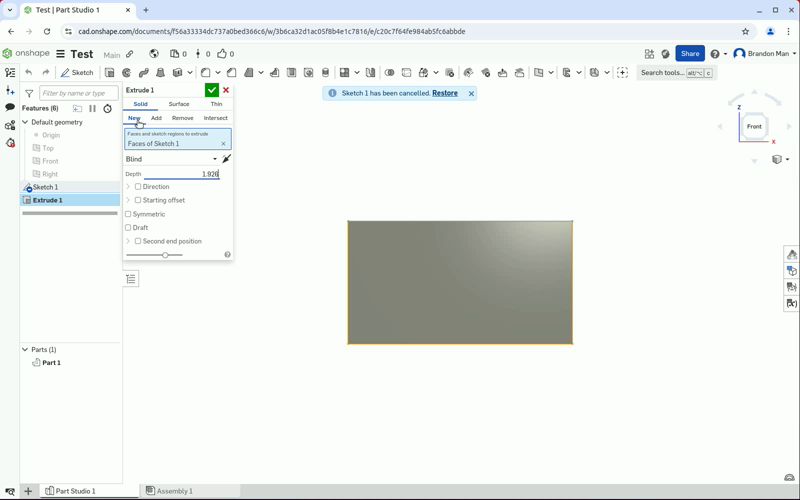
key(enter)
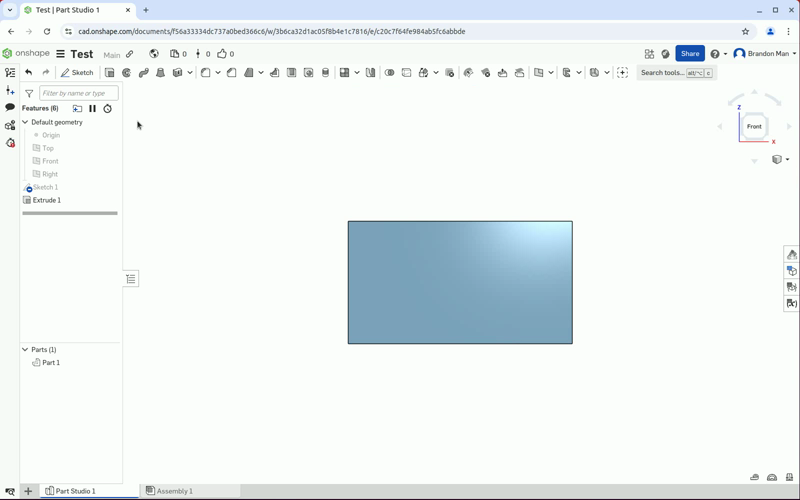
key(shift+h)
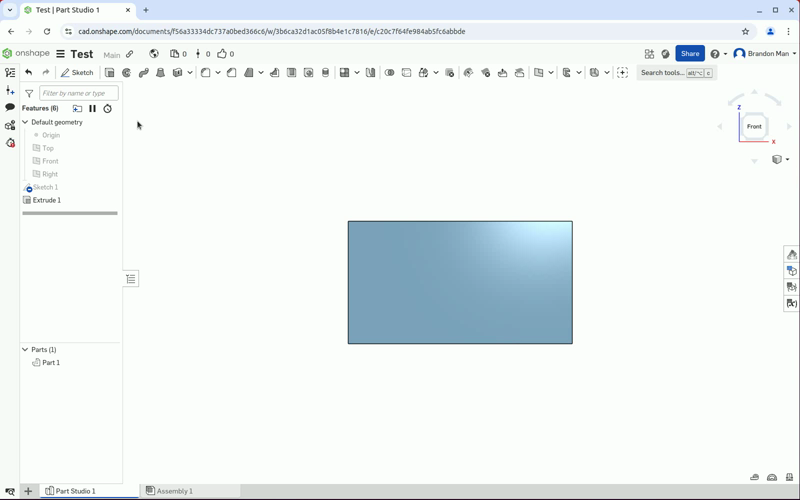
key(shift+h)
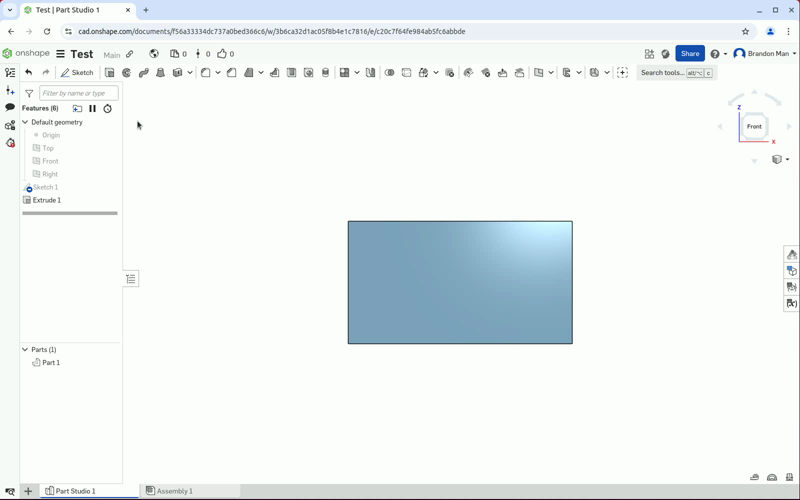
mouse_move(73, 189)
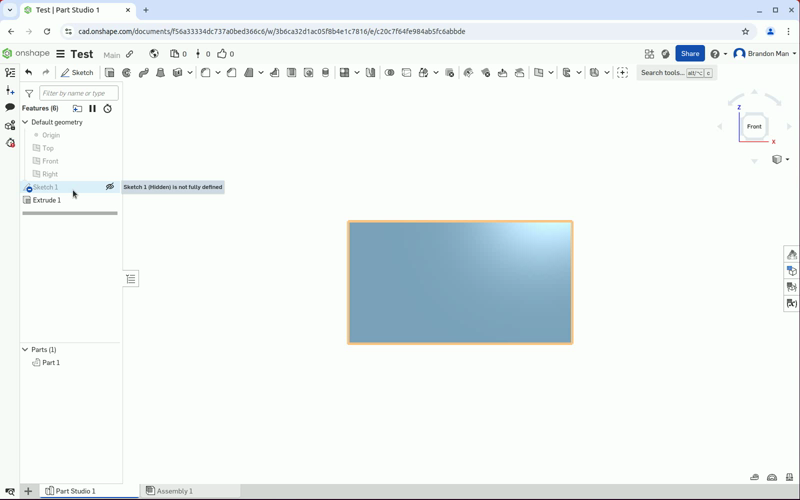
click(73, 189)
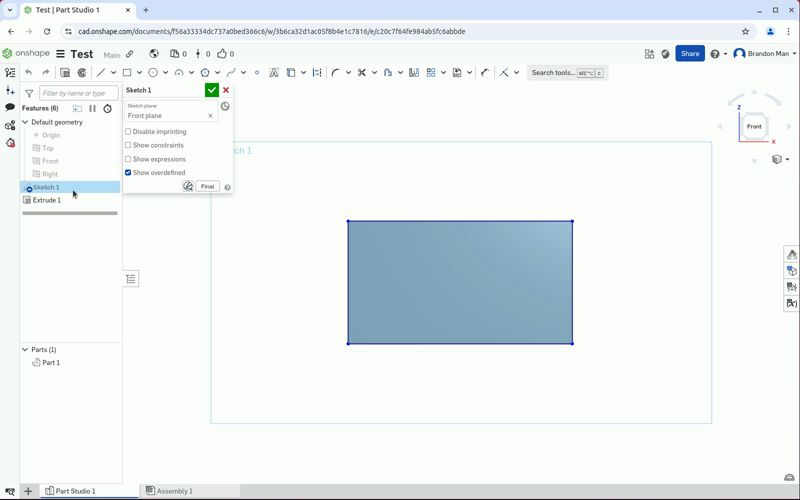
mouse_move(229, 92)
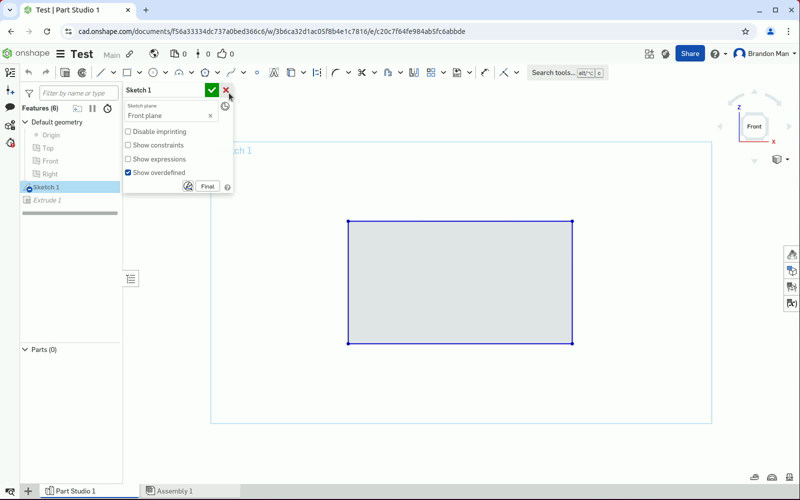
click(229, 92)
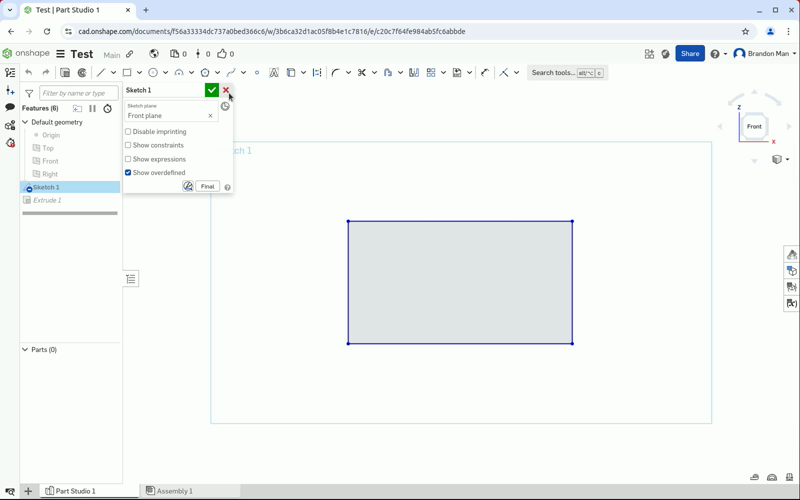
key(shift+s)
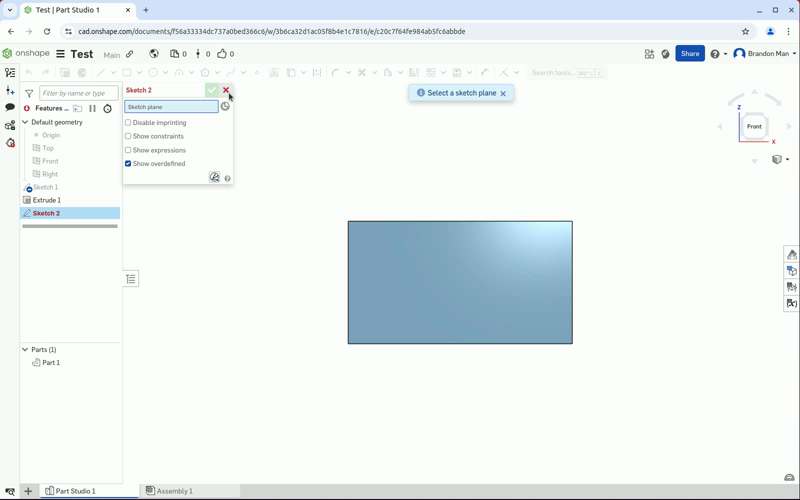
mouse_move(73, 163)
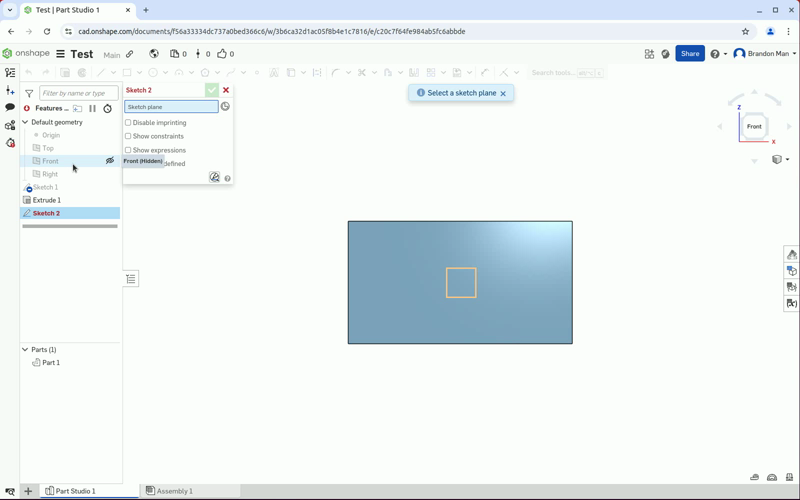
click(73, 163)
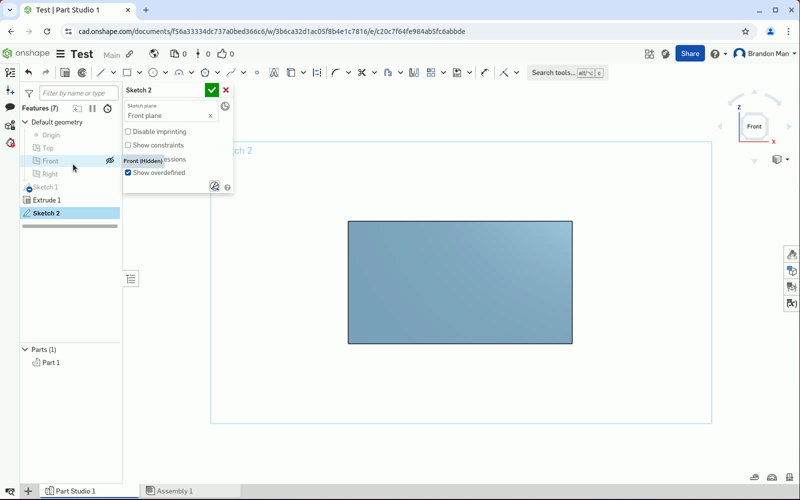
mouse_move(73, 352)
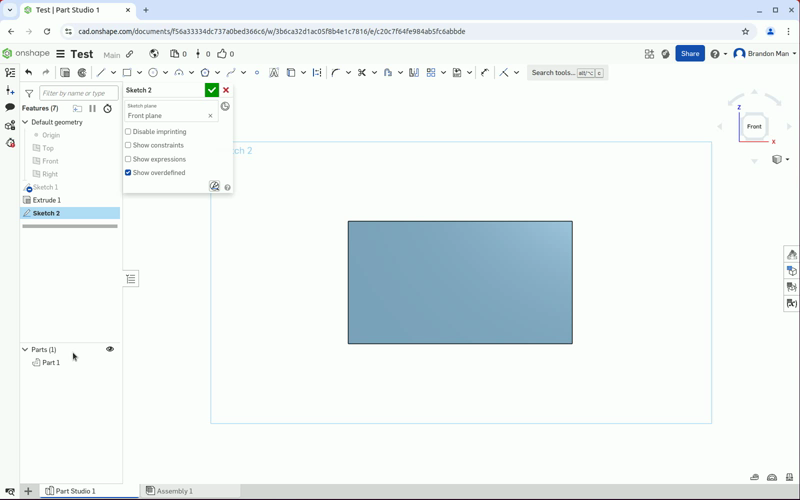
key(y)
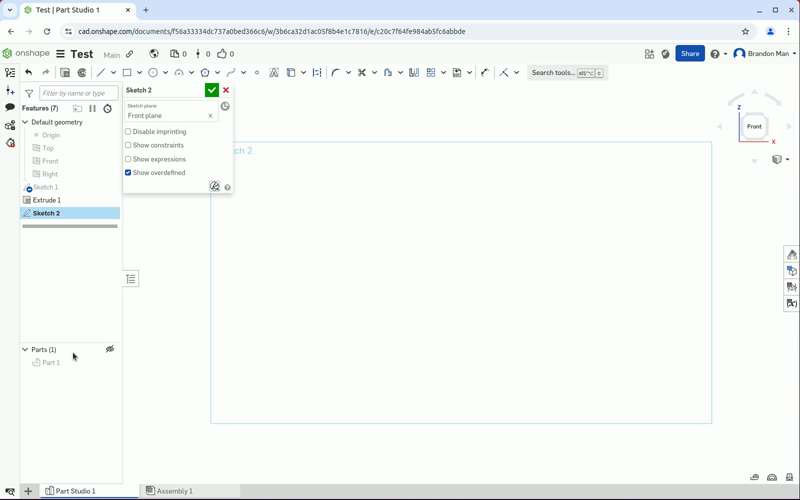
key(l)
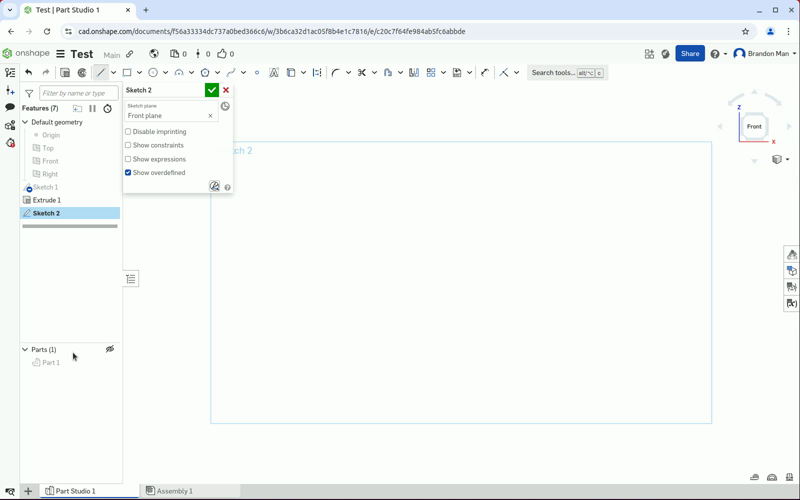
key_down(shift)
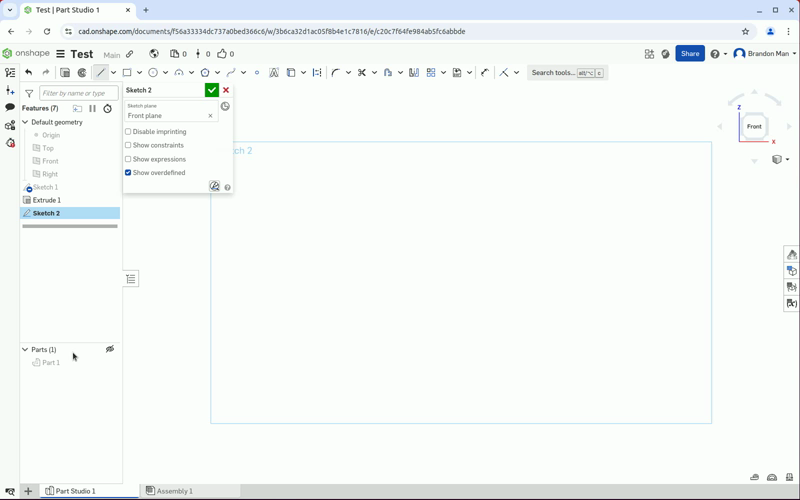
mouse_move(420, 300)
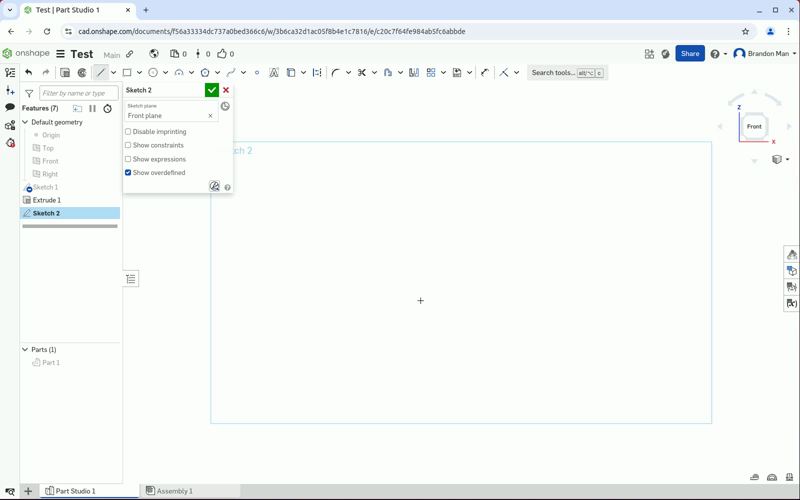
click(420, 300)
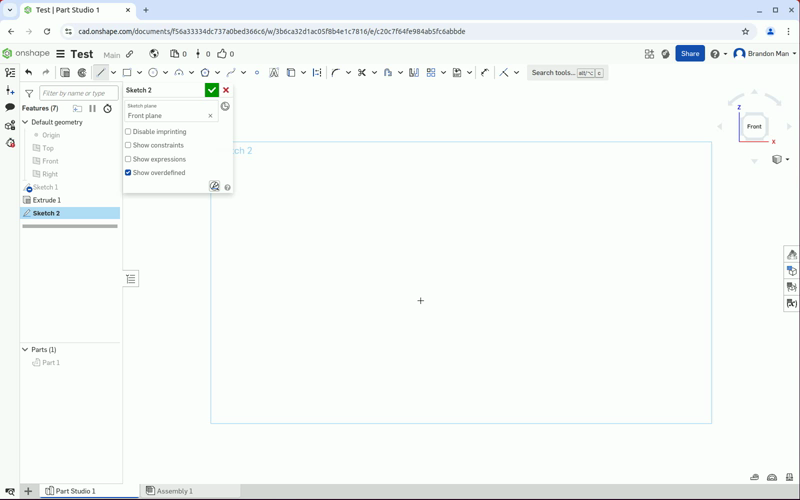
key_up(shift)
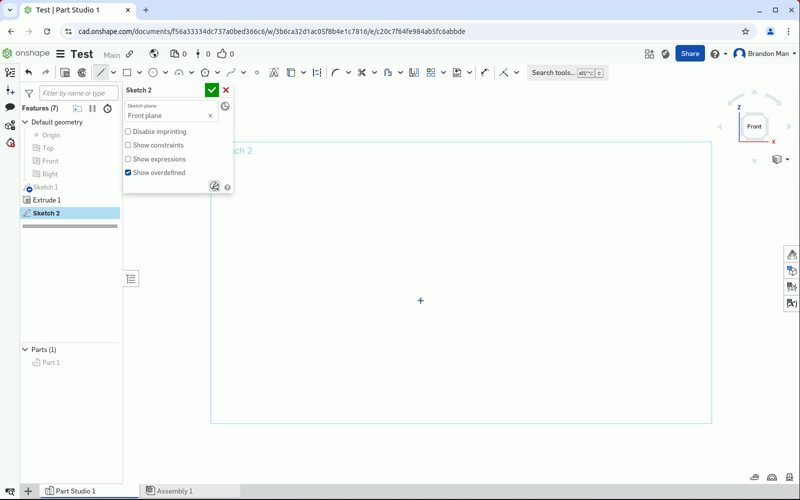
key_down(shift)
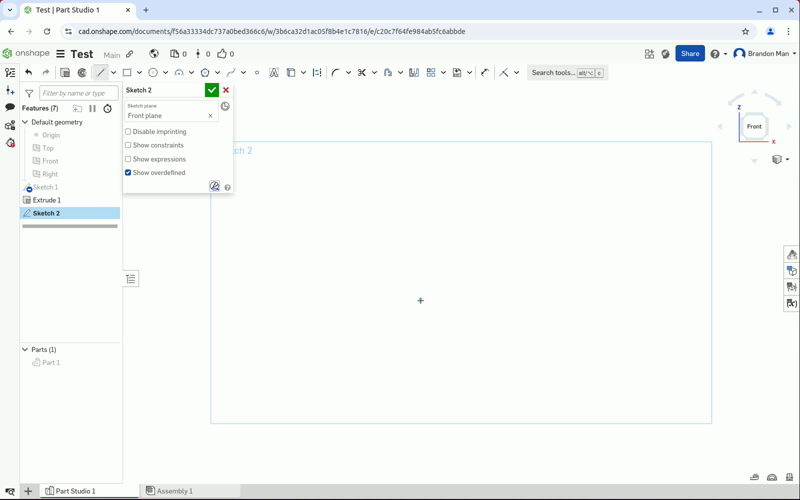
mouse_move(499, 300)
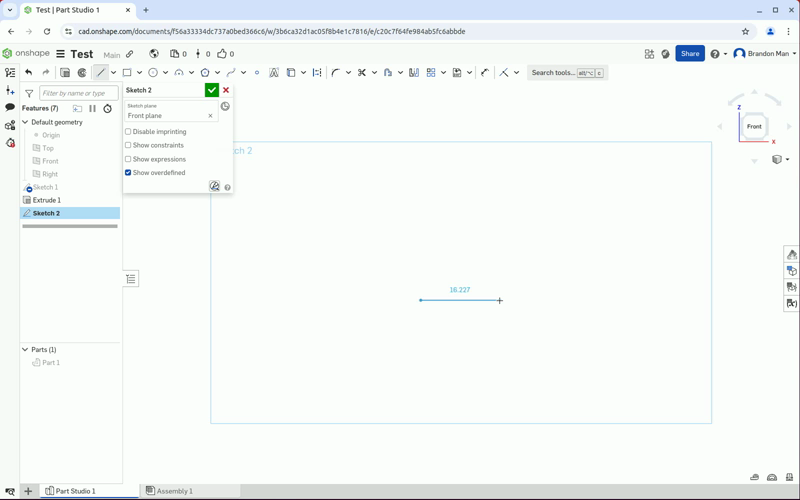
click(499, 300)
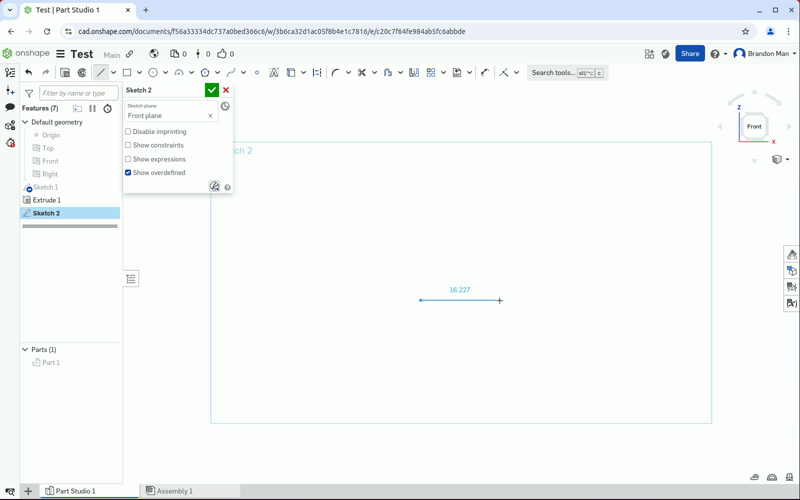
key_up(shift)
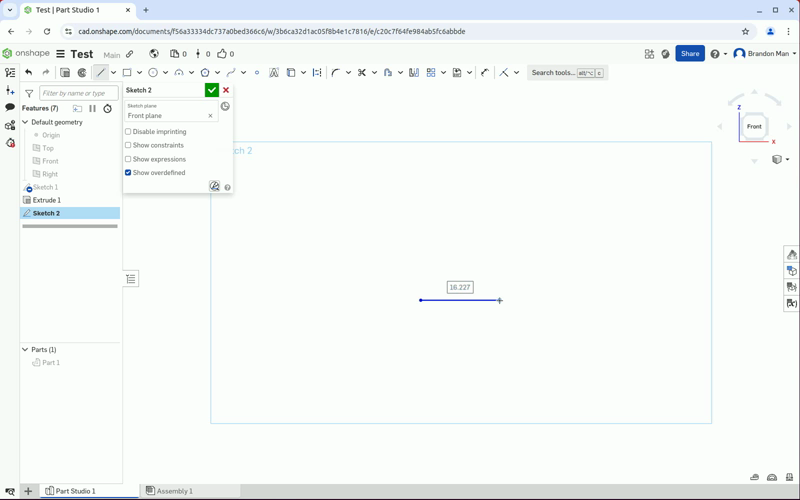
key_down(shift)
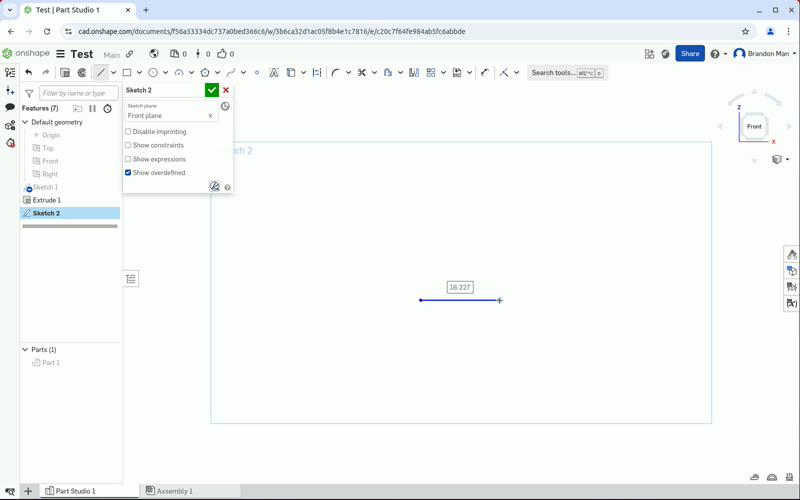
mouse_move(499, 234)
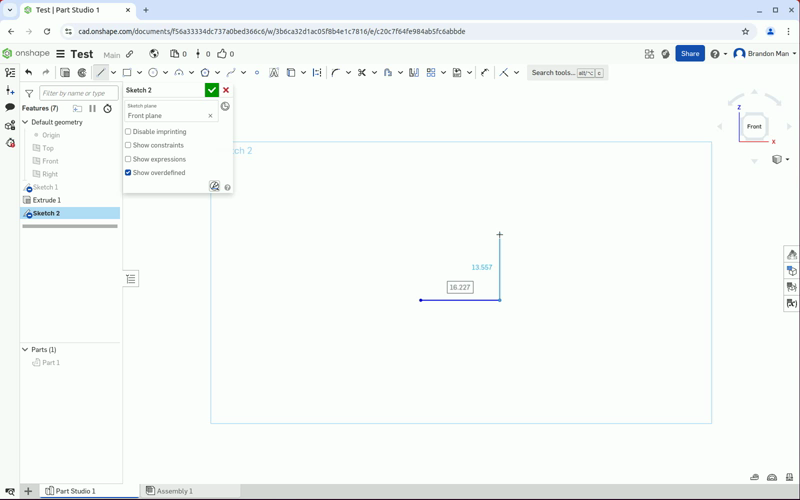
click(499, 234)
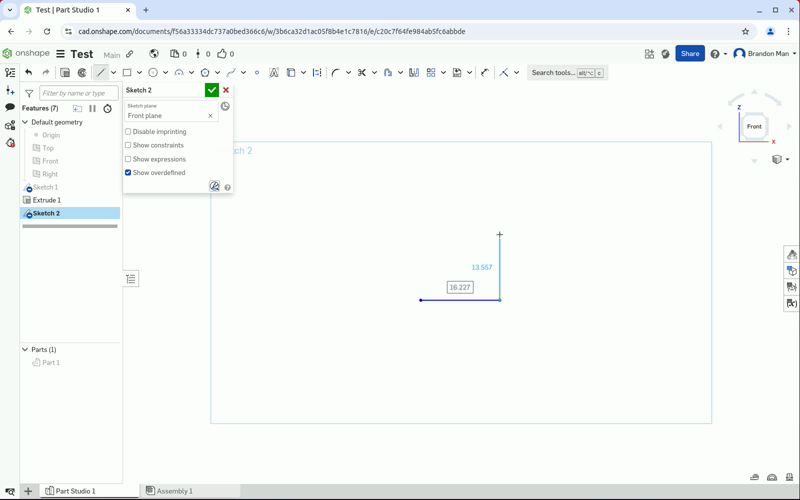
key_up(shift)
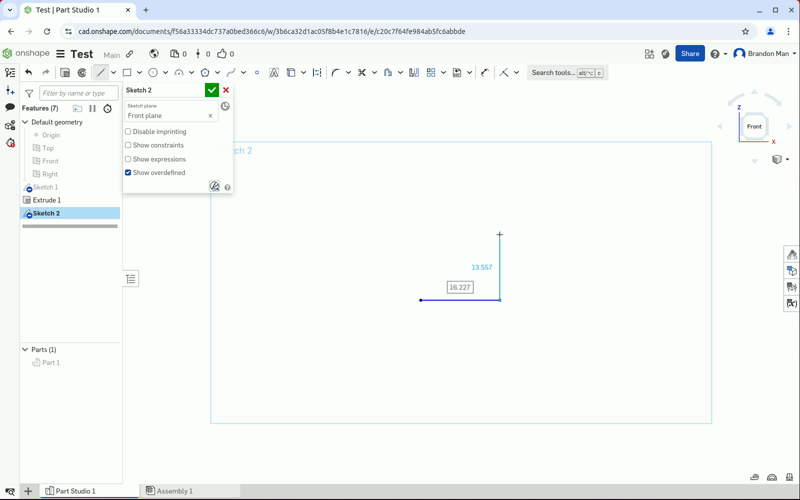
key_down(shift)
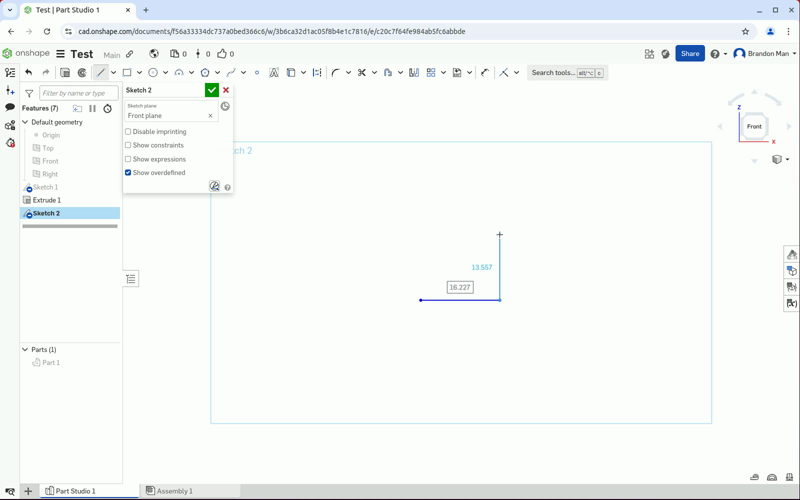
mouse_move(420, 234)
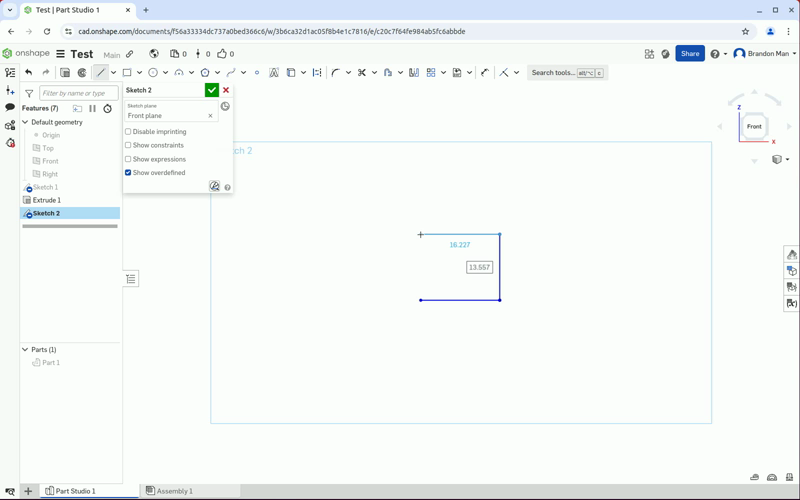
click(420, 234)
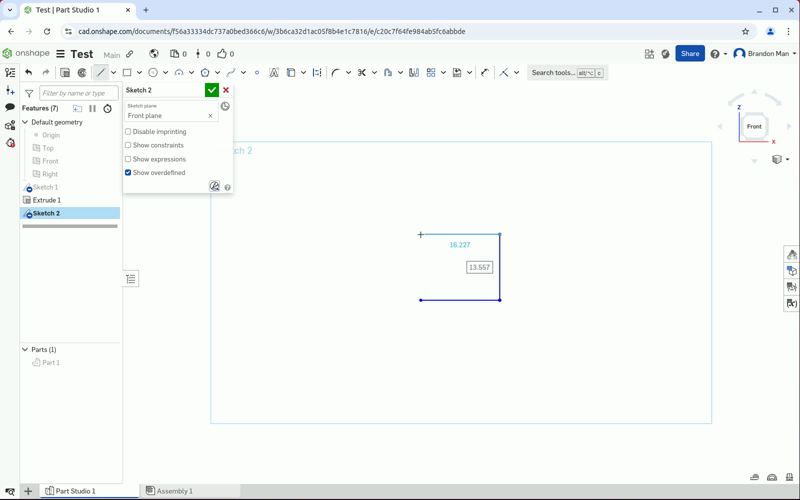
key_up(shift)
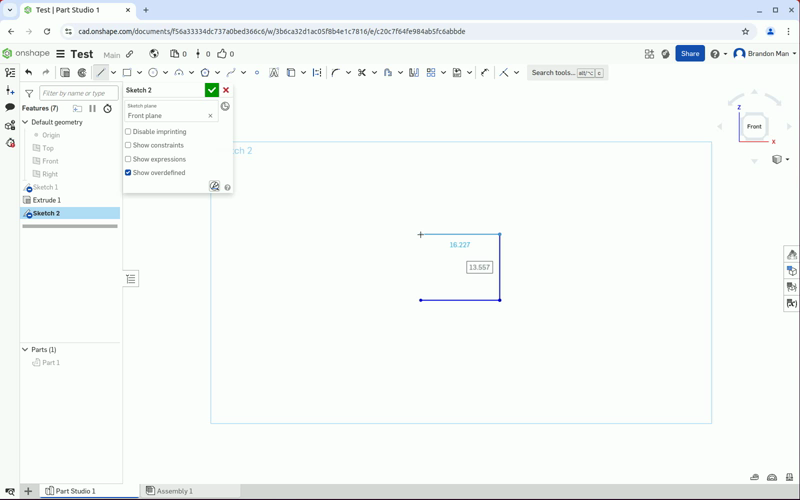
key_down(shift)
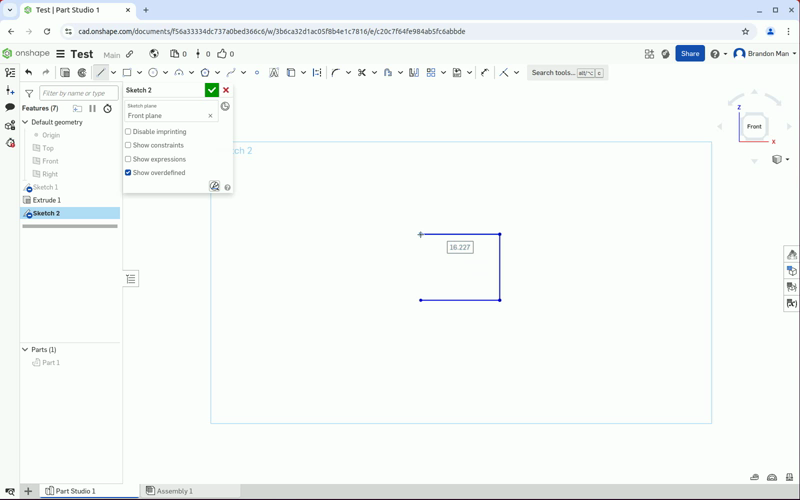
mouse_move(420, 300)
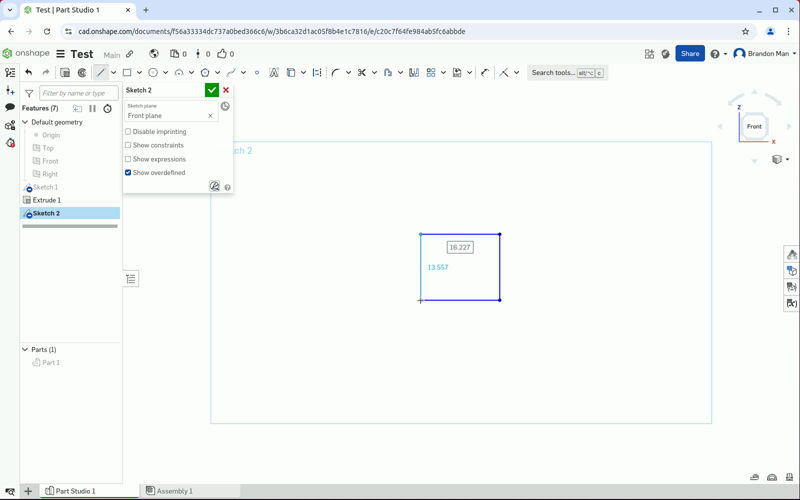
key_up(shift)
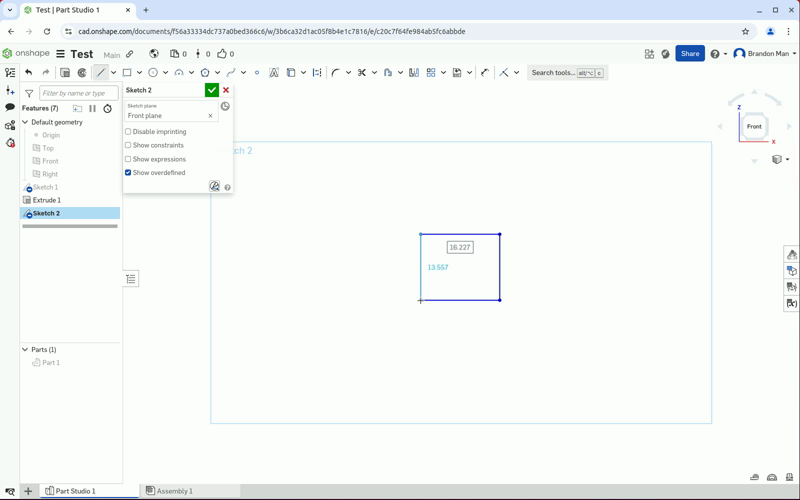
click(420, 300)
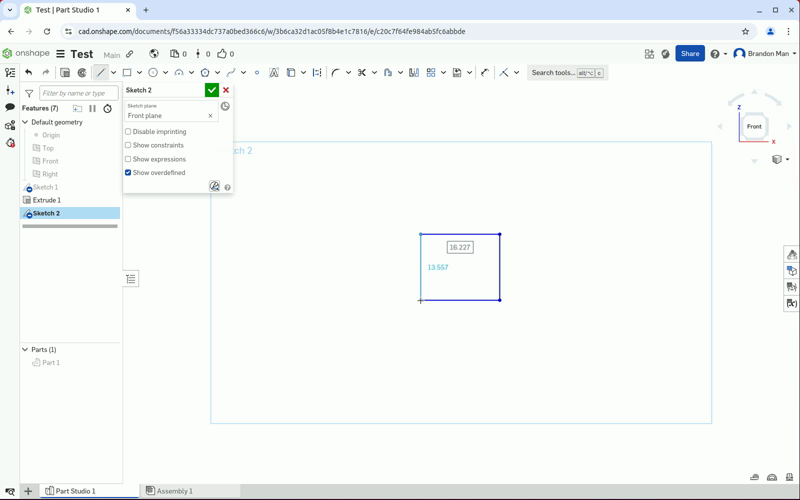
key(esc)
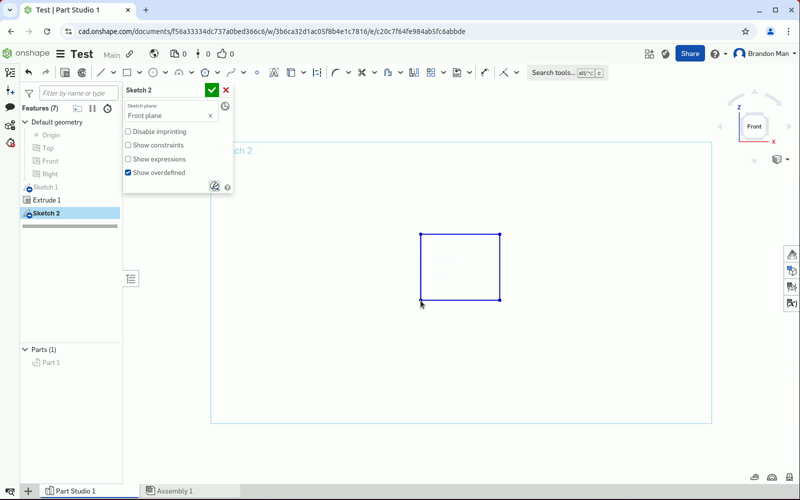
mouse_move(446, 278)
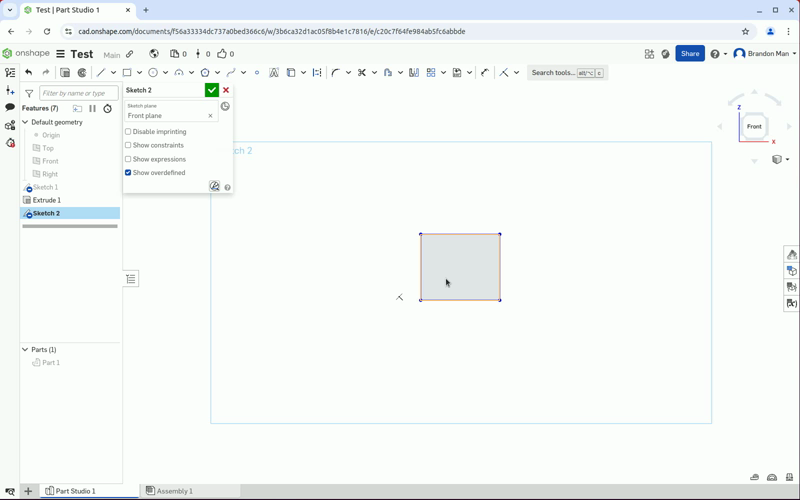
click(446, 278)
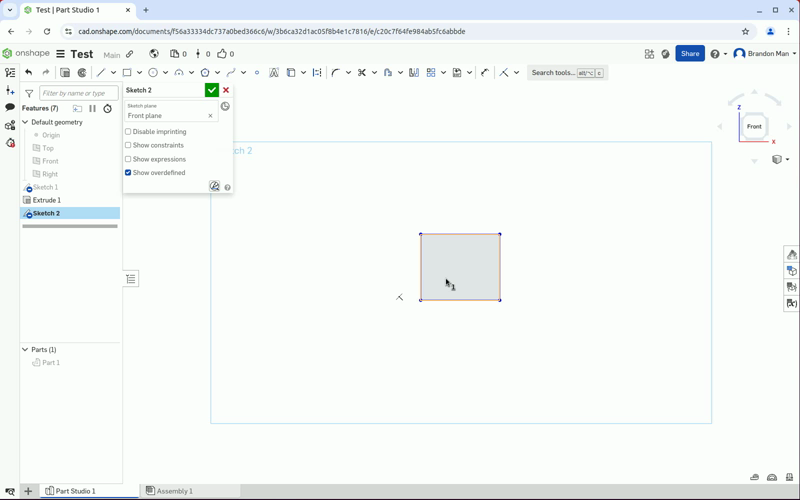
mouse_move(73, 352)
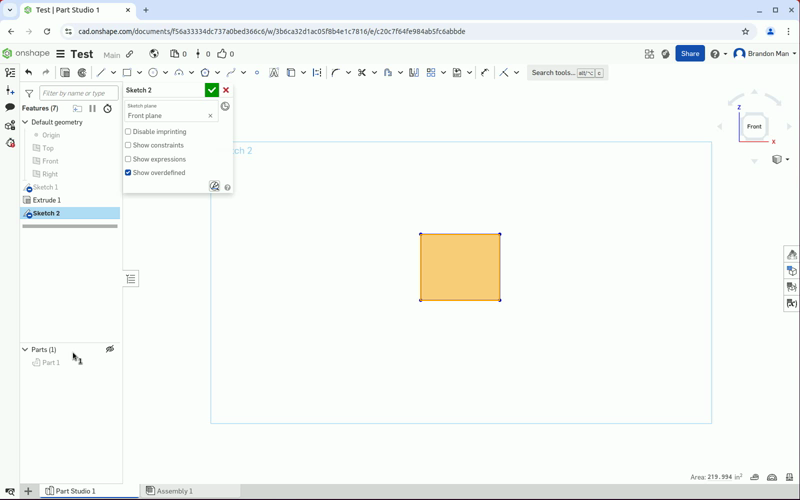
key(shift+y)
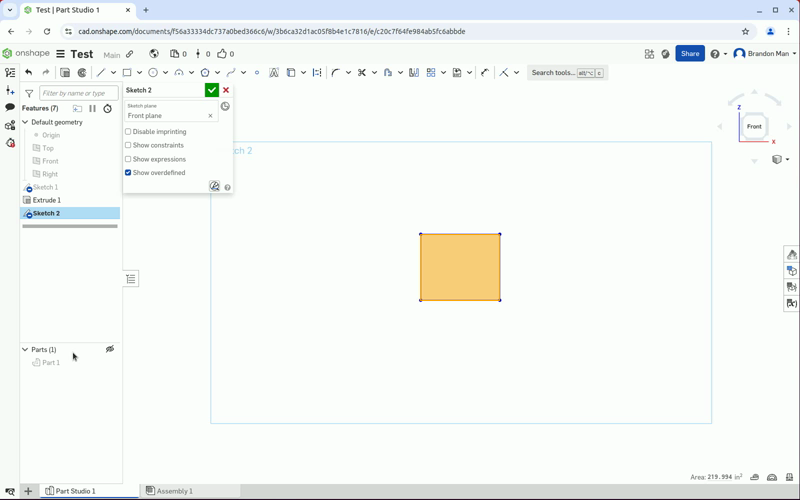
key(shift+e)
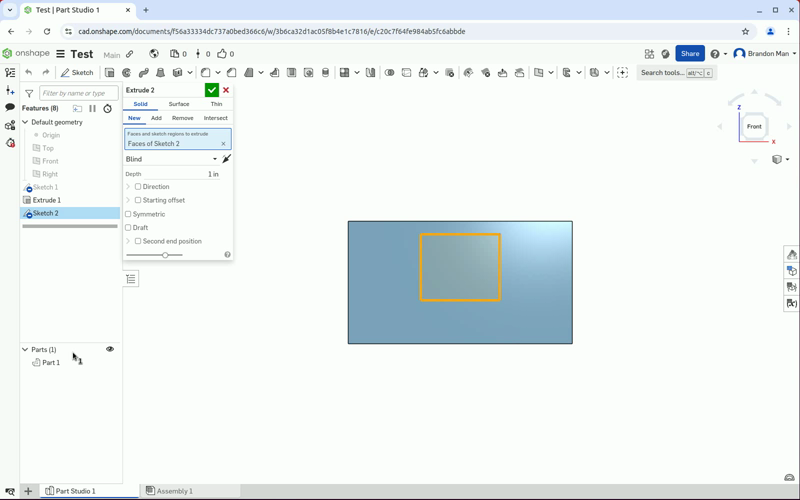
mouse_move(143, 106)
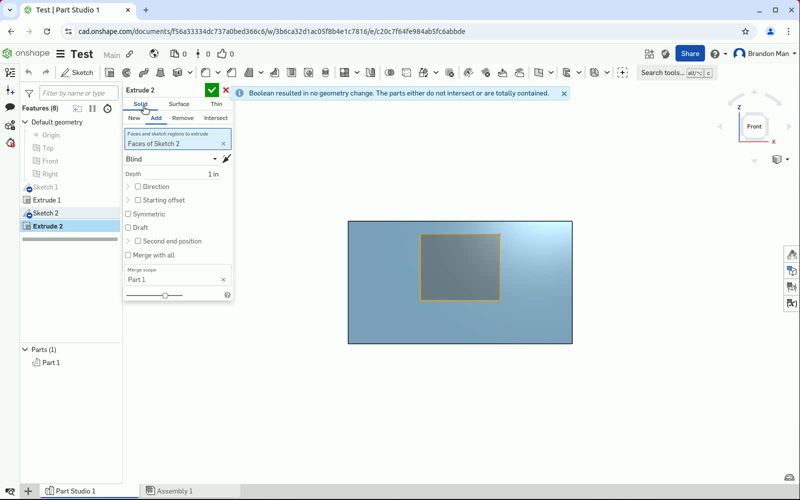
click(143, 106)
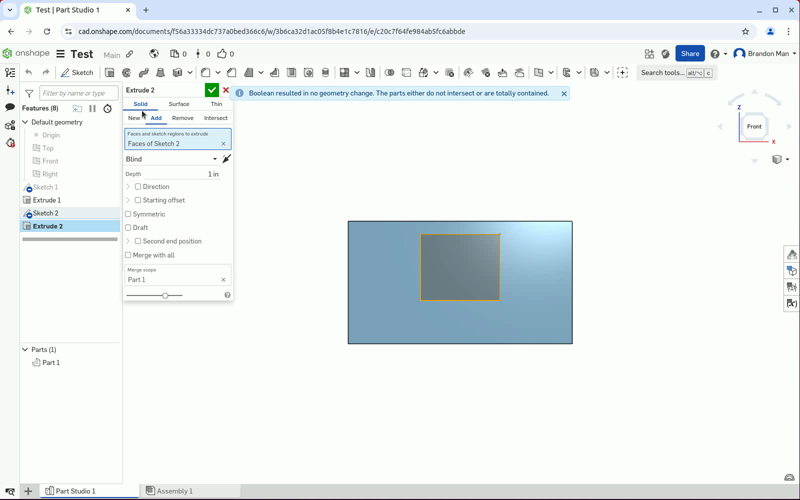
mouse_move(137, 120)
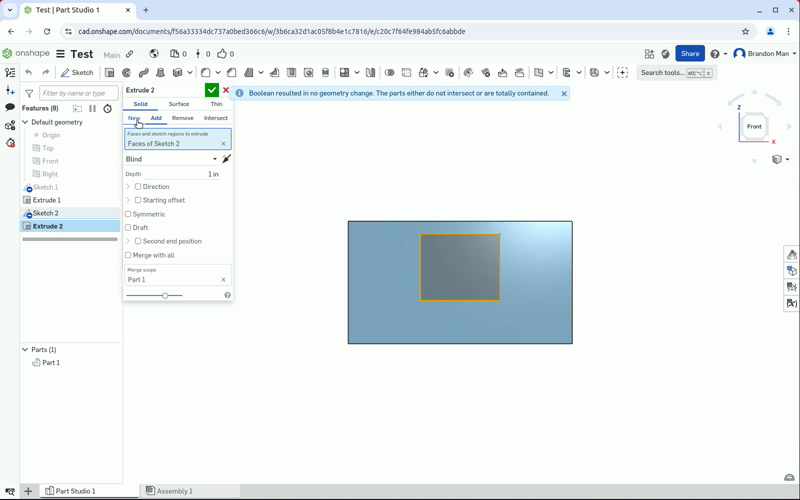
click(137, 120)
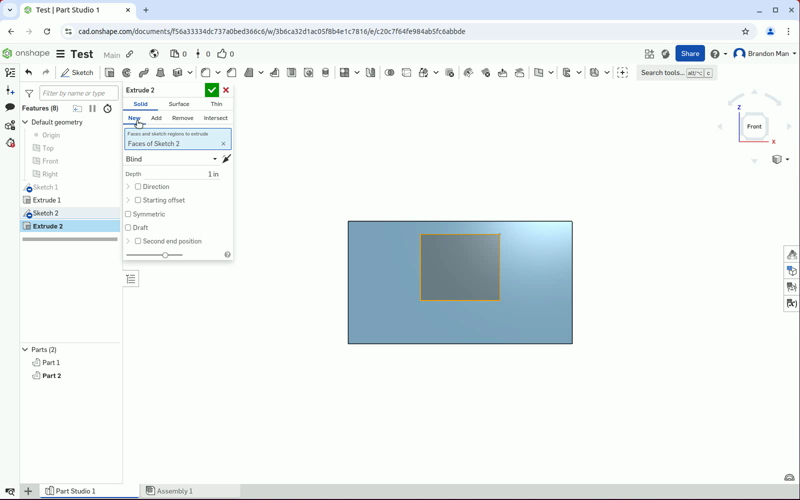
key(tab, 4)
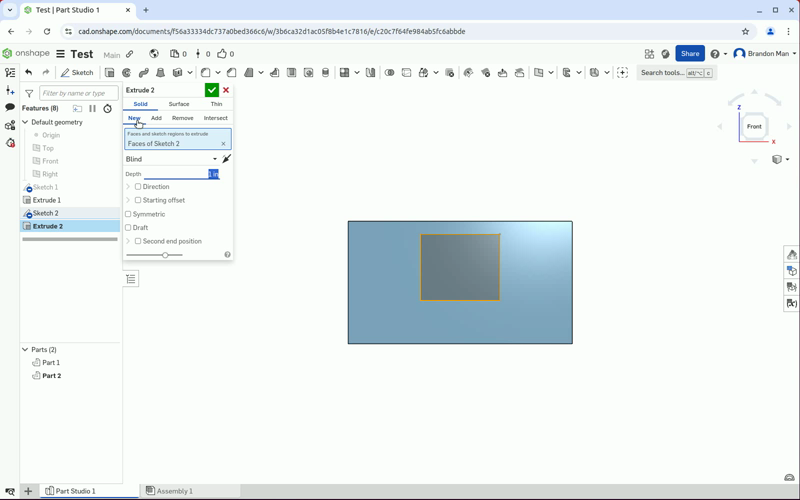
text(2.407)
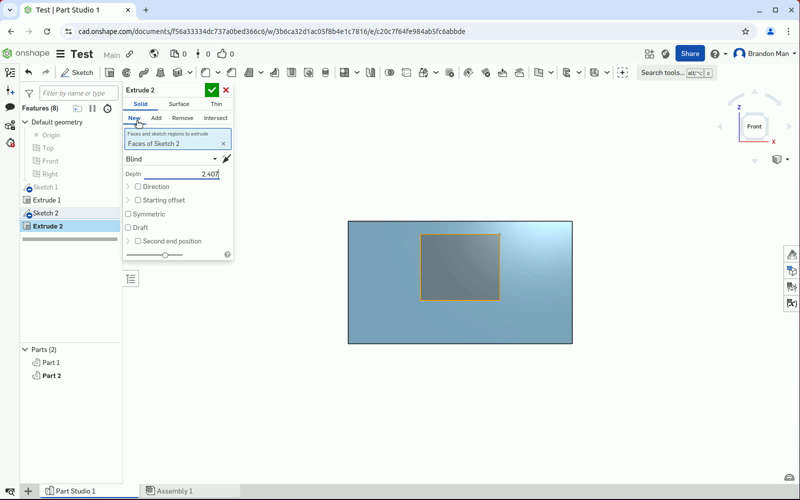
key(enter)
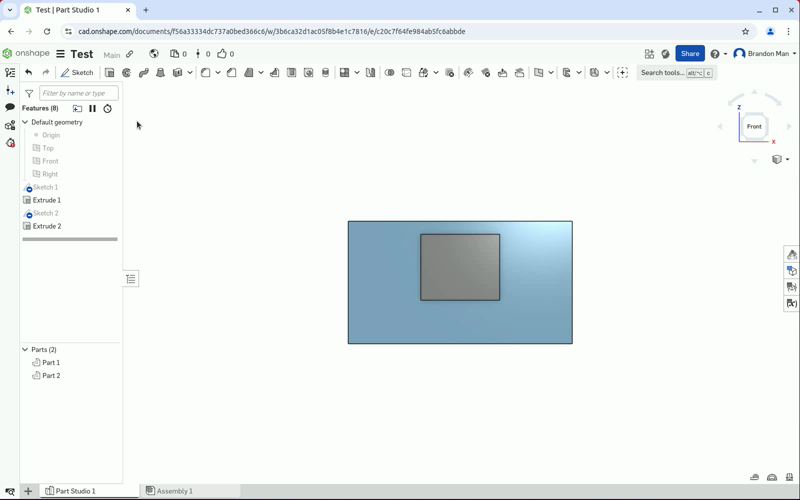
key(shift+h)
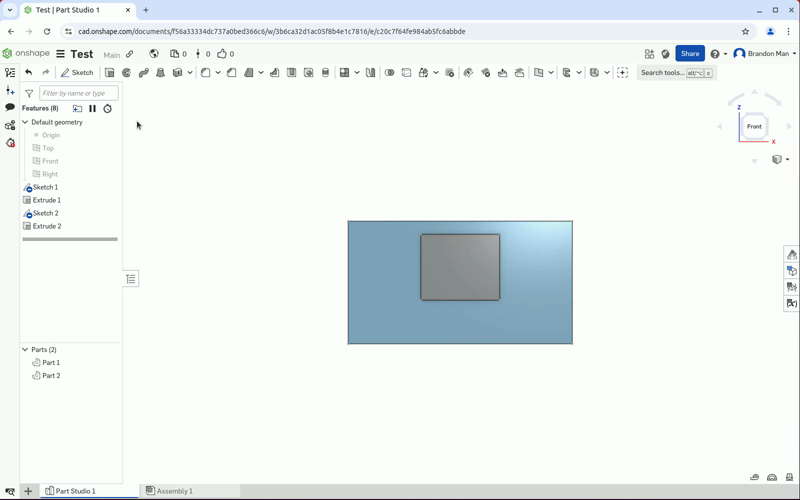
key(shift+h)
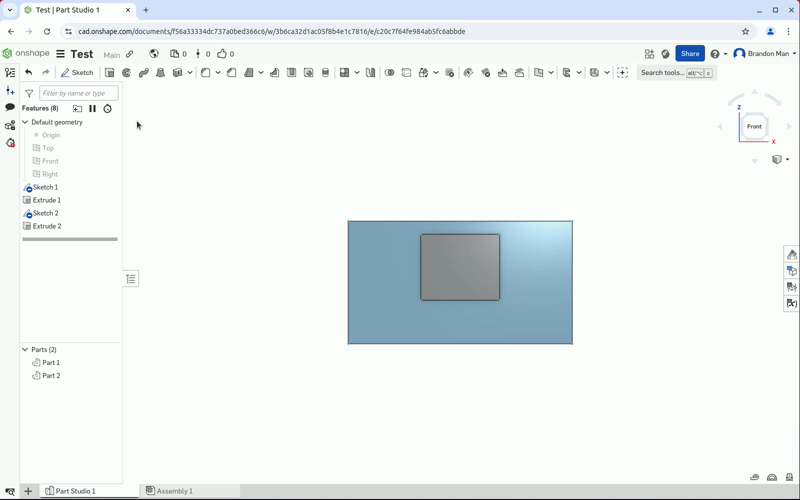
key(shift+7)
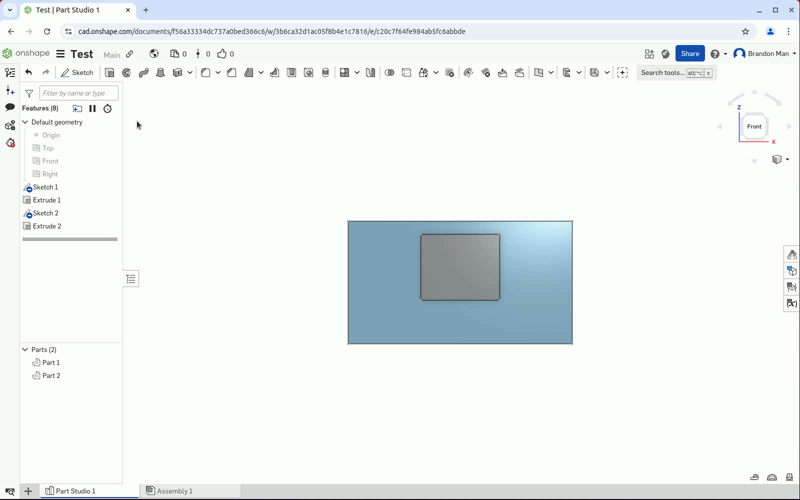
key(left, 2)
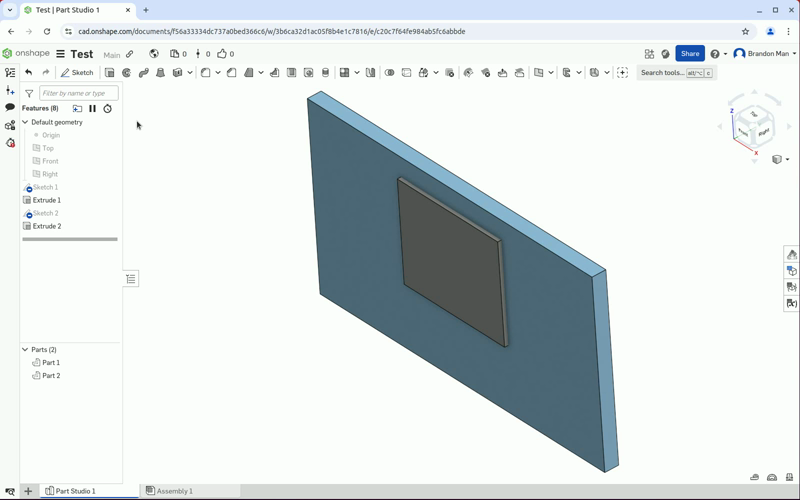
key(down, 2)
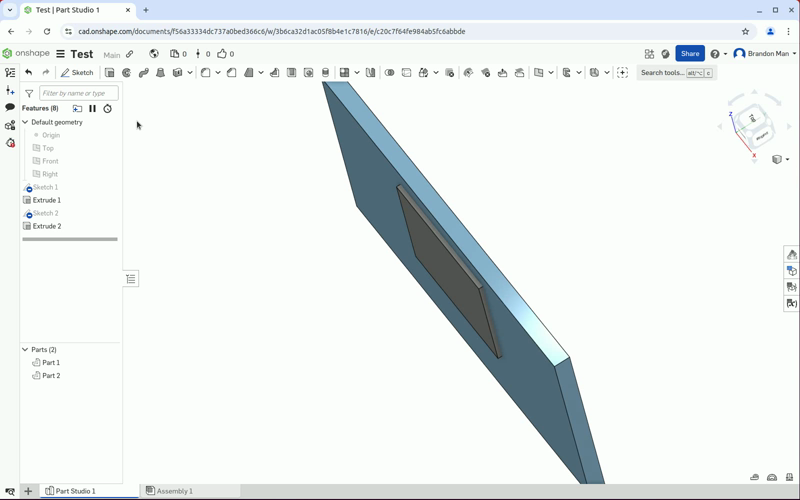
key(up, 2)
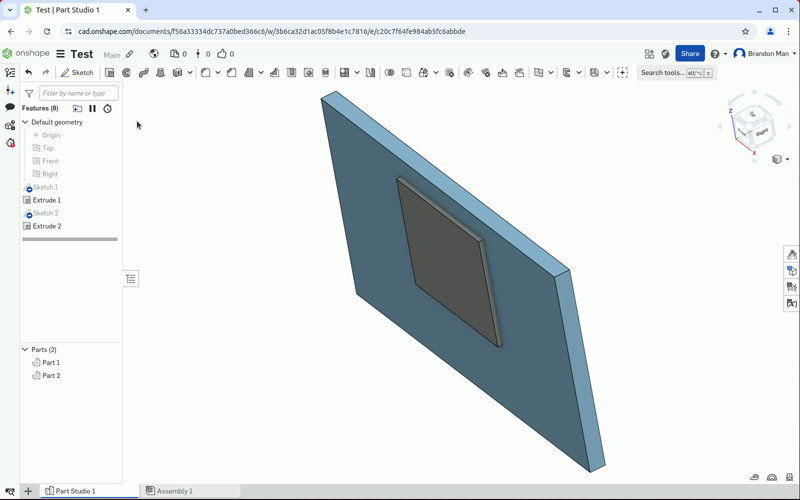
key(right, 2)
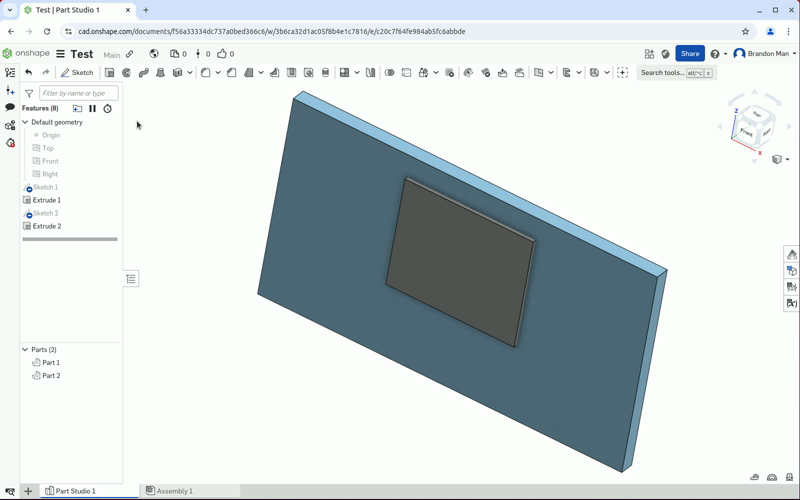
mouse_move(73, 189)
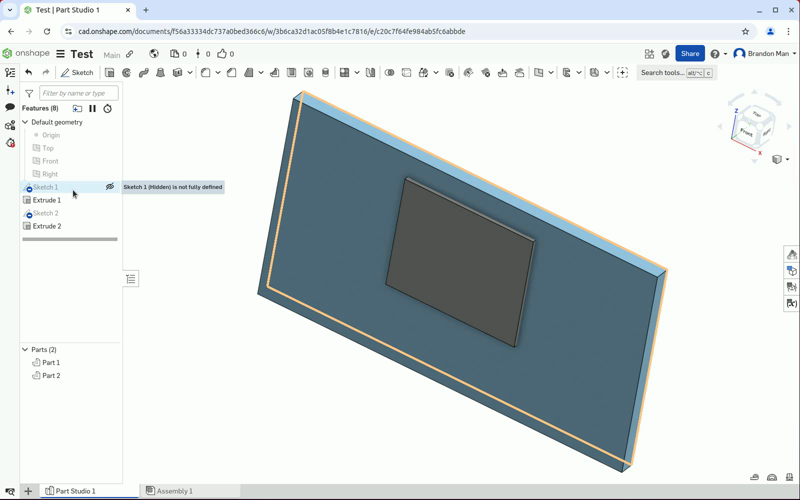
click(73, 189)